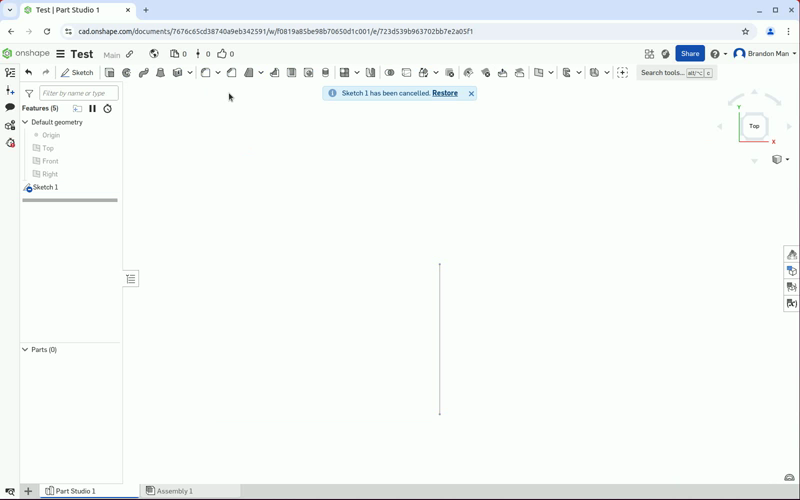
key(shift+h)
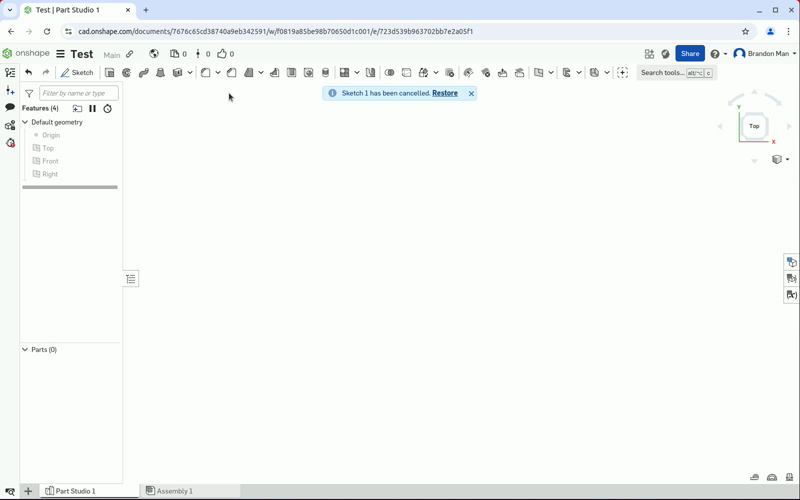
mouse_move(73, 352)
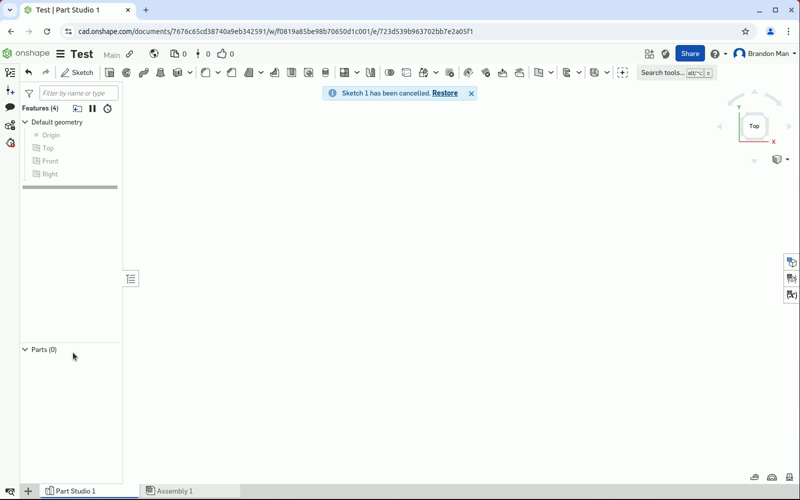
key(y)
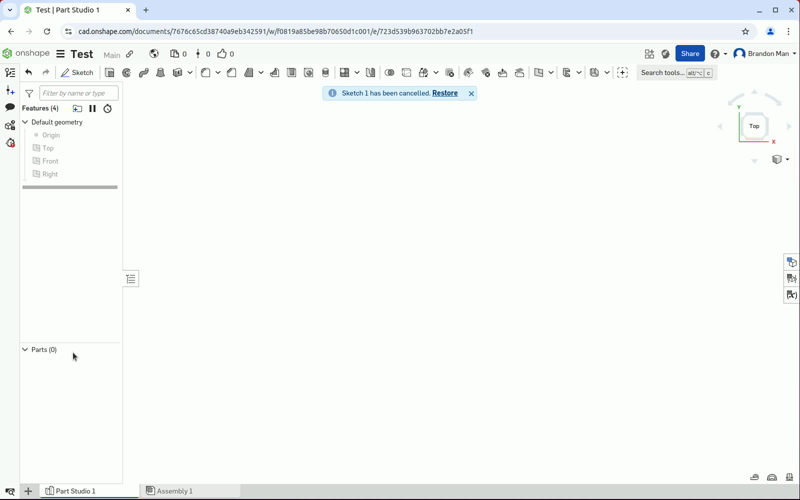
key(shift+p)
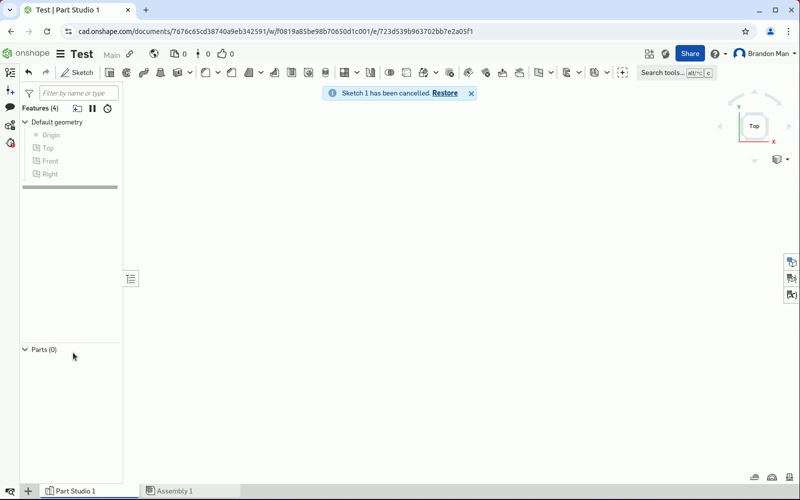
key(space)
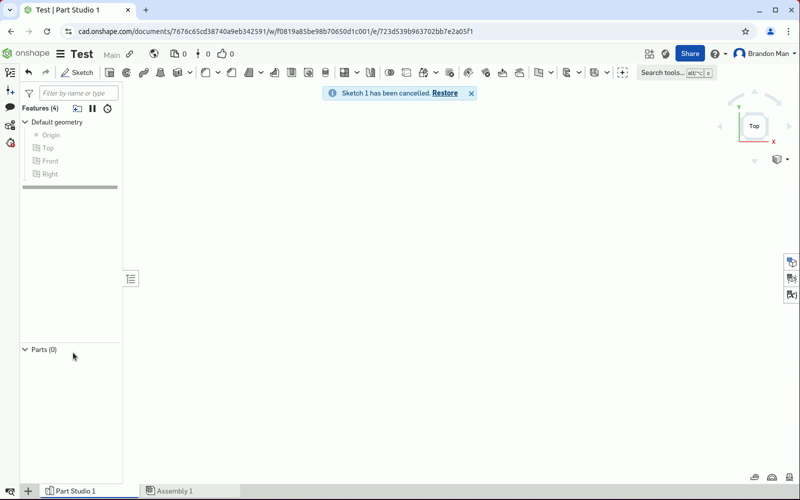
key_down(shift)
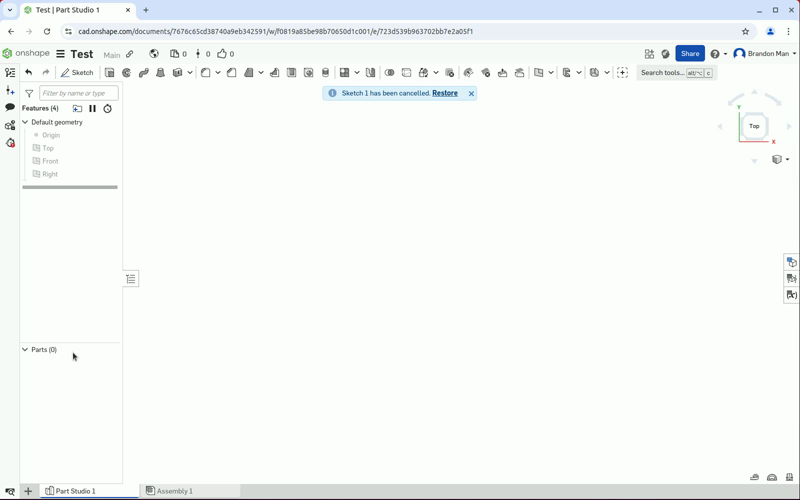
key(up)
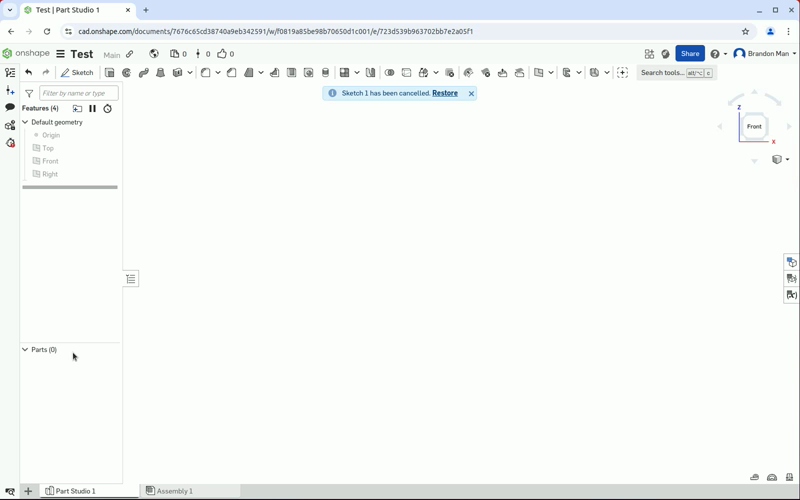
key_up(shift)
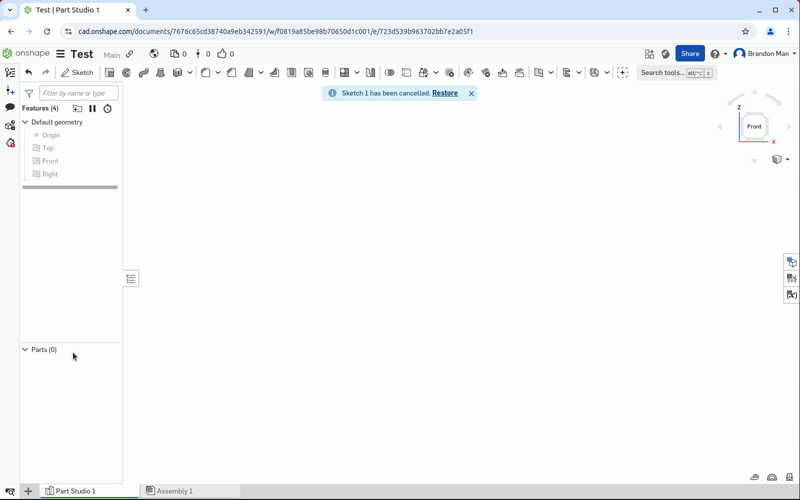
mouse_move(73, 352)
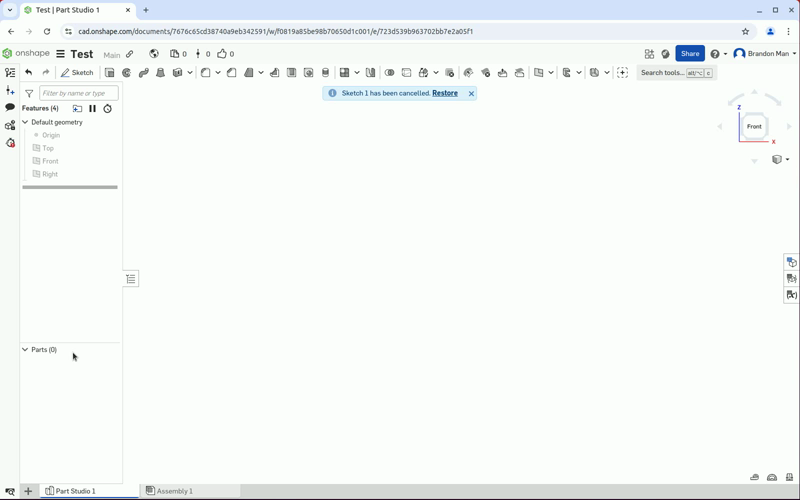
key(shift+y)
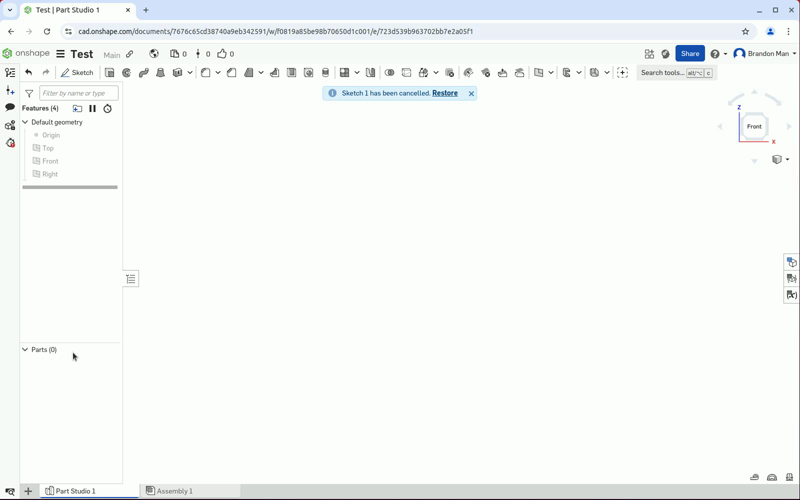
key(shift+s)
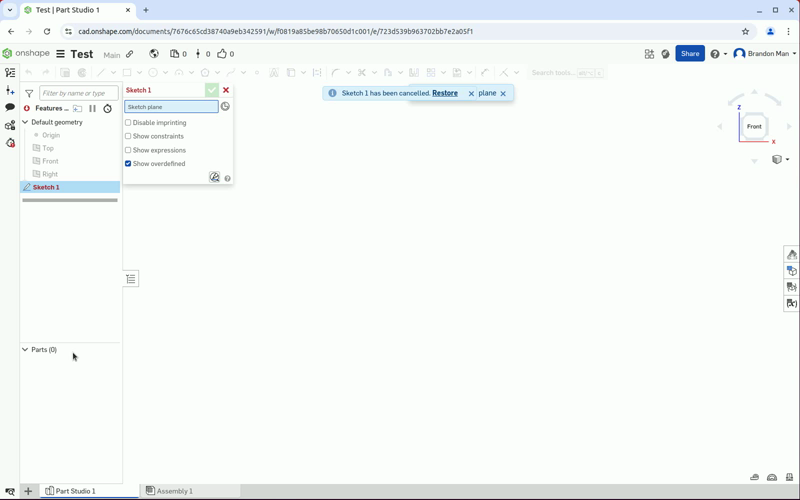
mouse_move(73, 163)
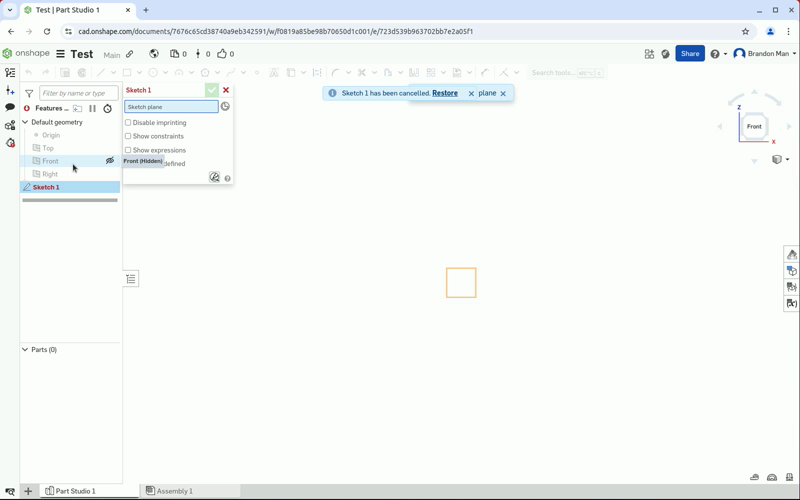
click(73, 163)
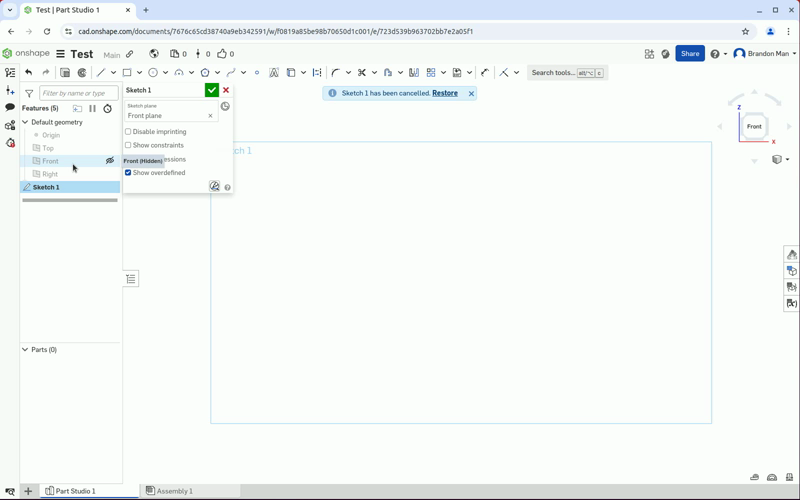
mouse_move(73, 352)
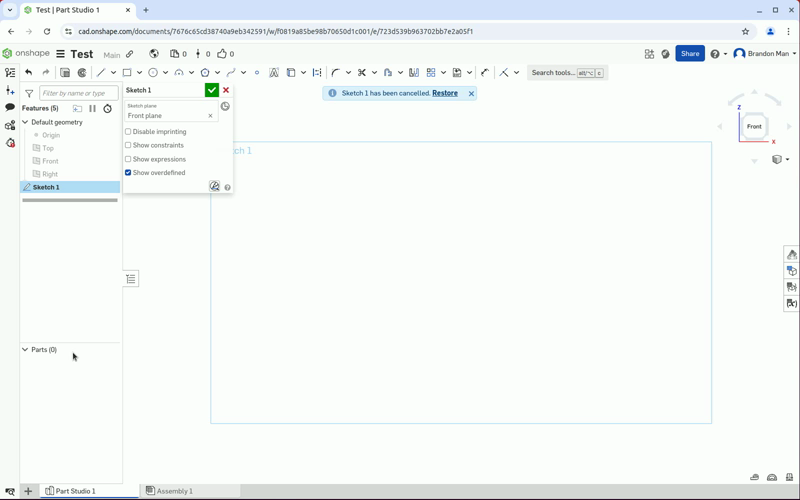
key(y)
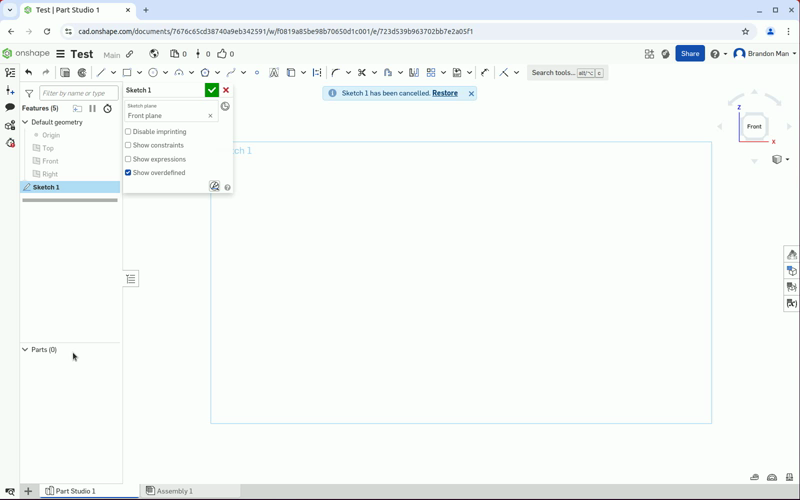
key(l)
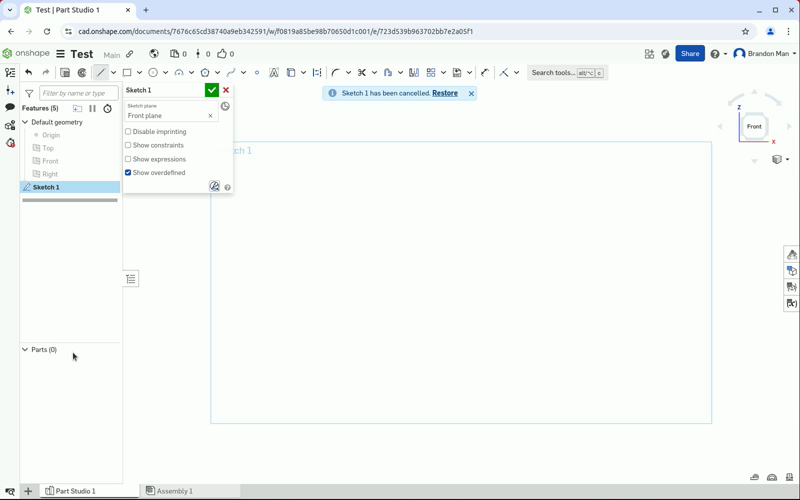
key_down(shift)
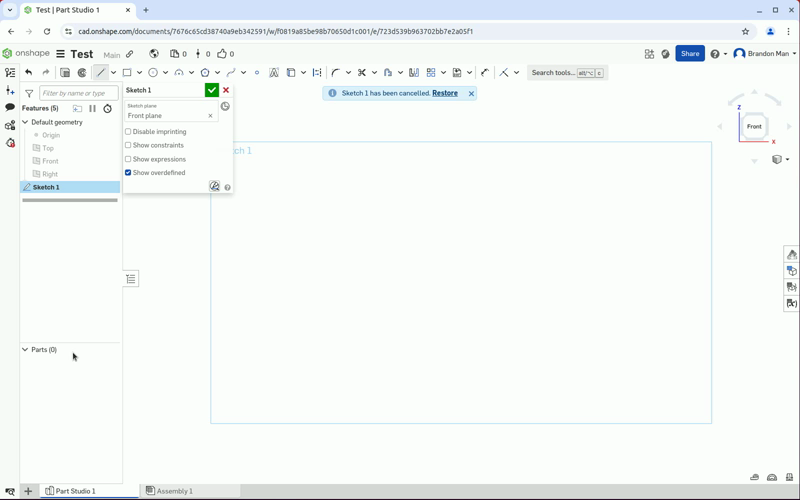
mouse_move(348, 375)
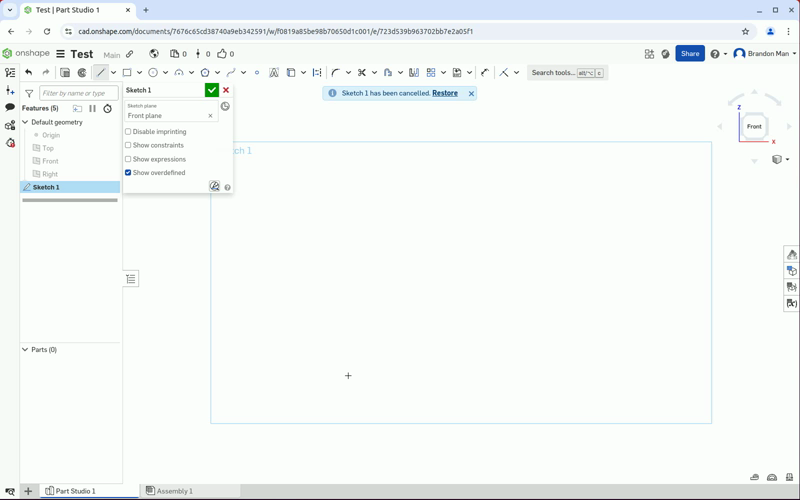
click(348, 375)
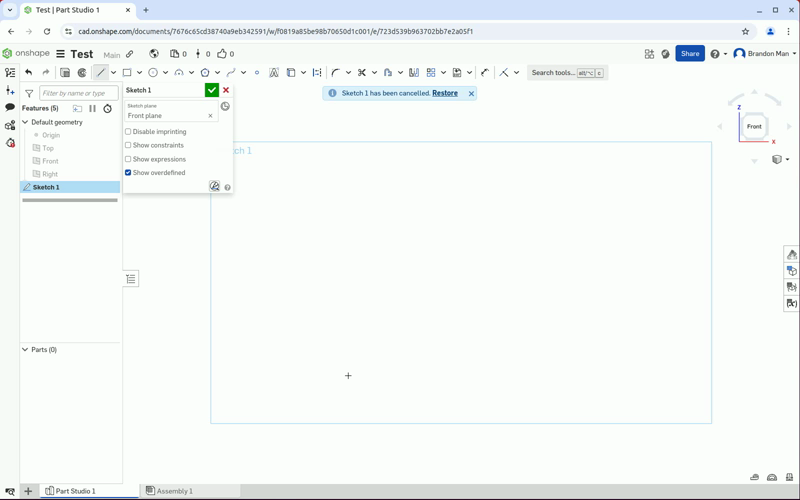
key_up(shift)
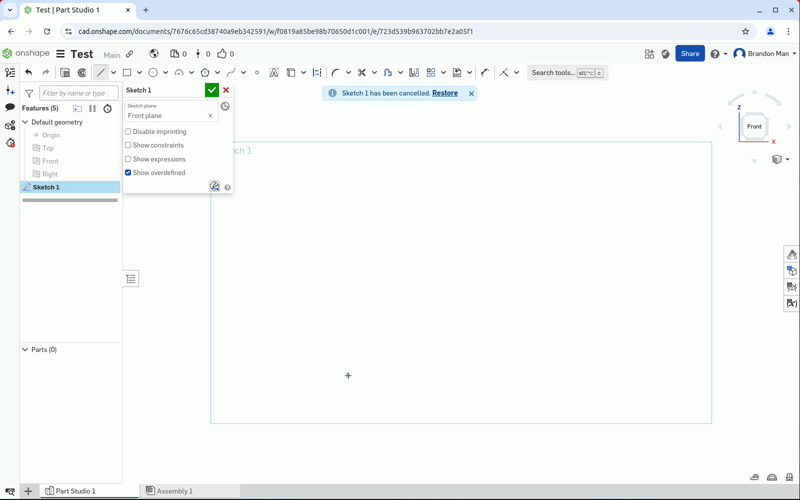
key_down(shift)
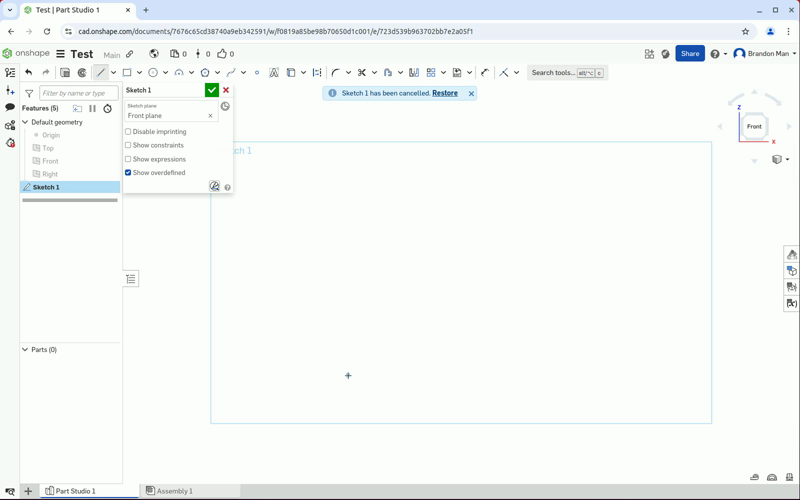
mouse_move(572, 375)
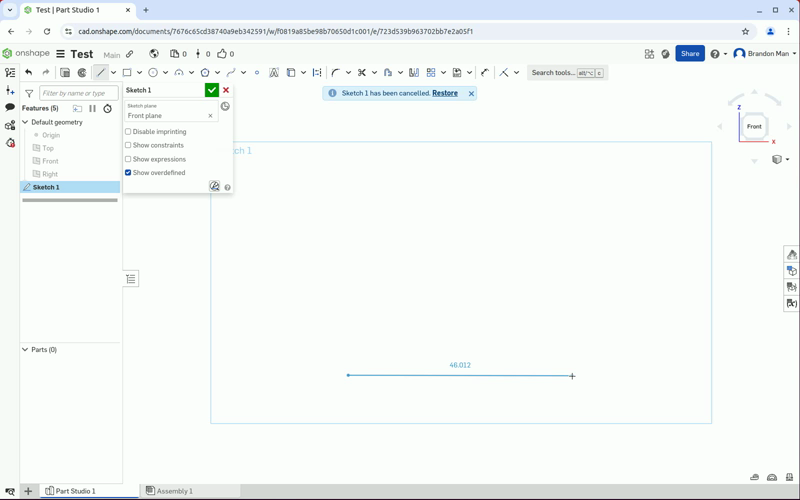
click(572, 375)
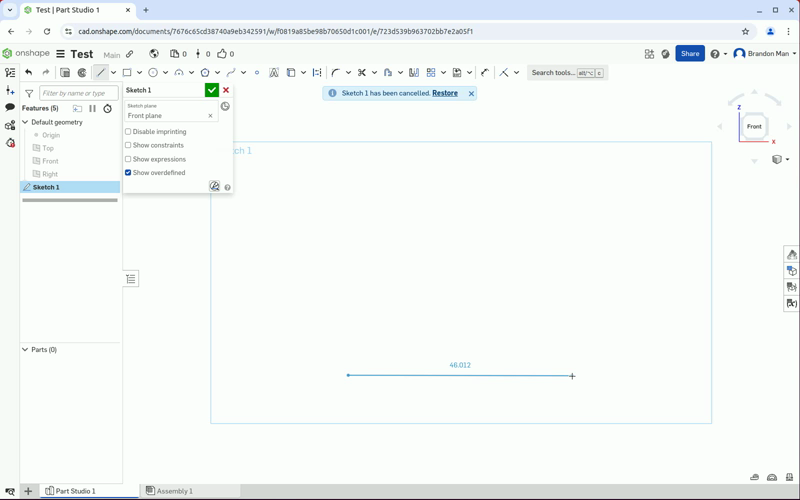
key_up(shift)
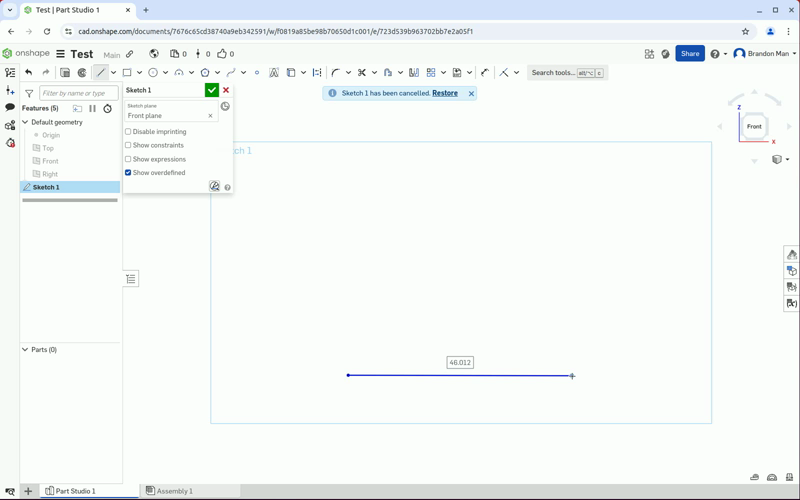
key_down(shift)
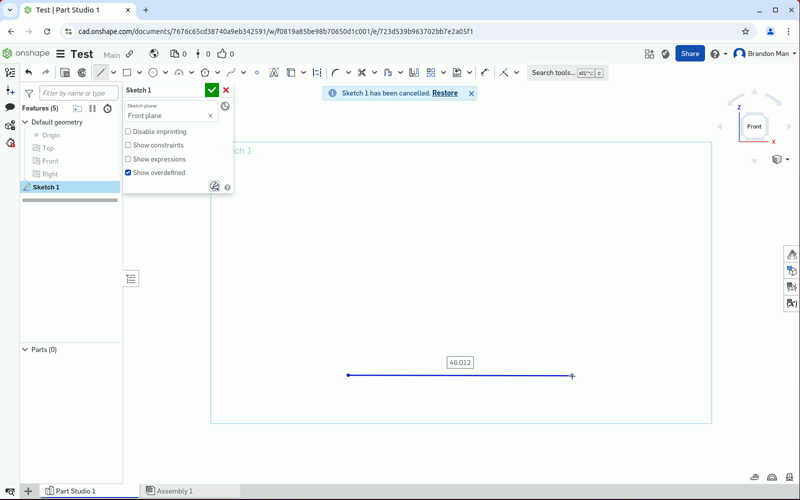
mouse_move(572, 191)
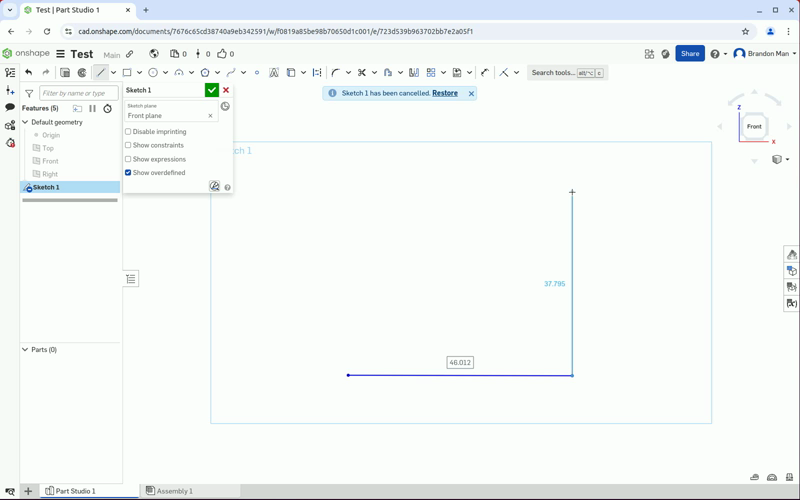
click(572, 191)
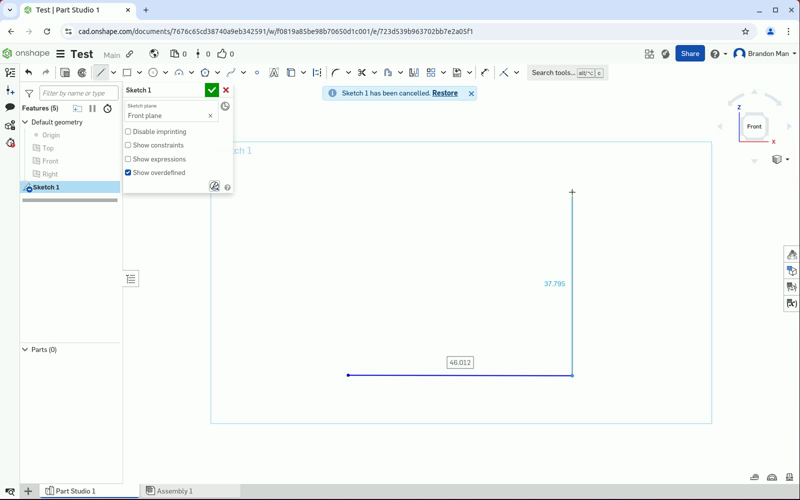
key_up(shift)
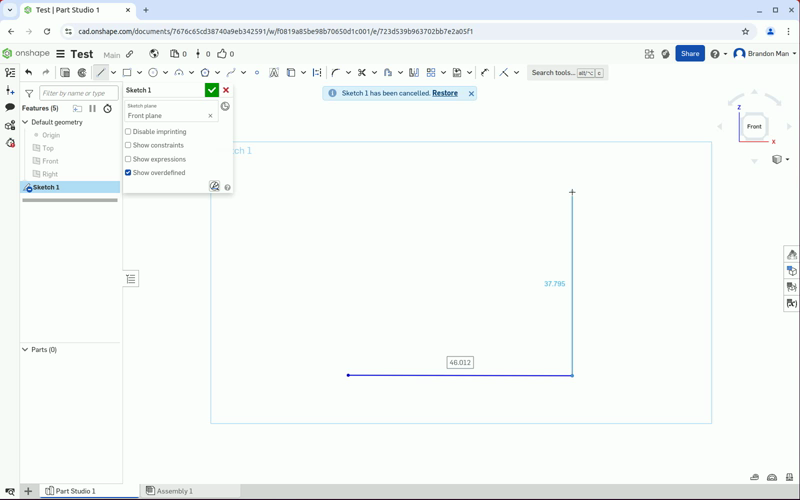
key_down(shift)
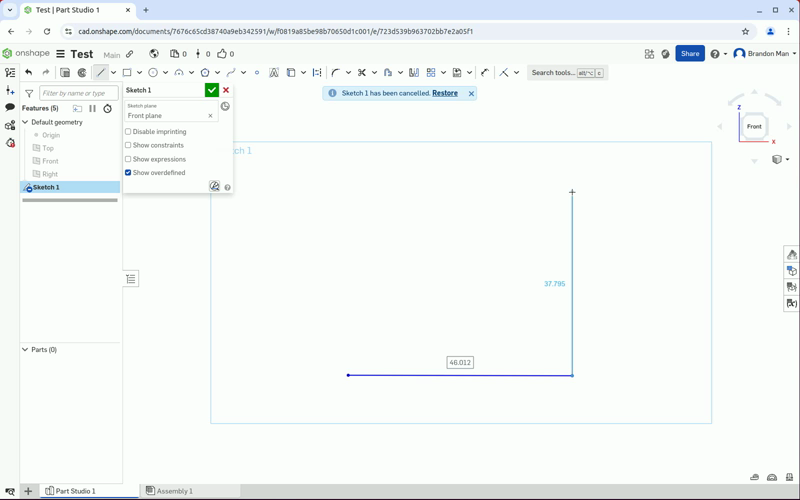
mouse_move(348, 191)
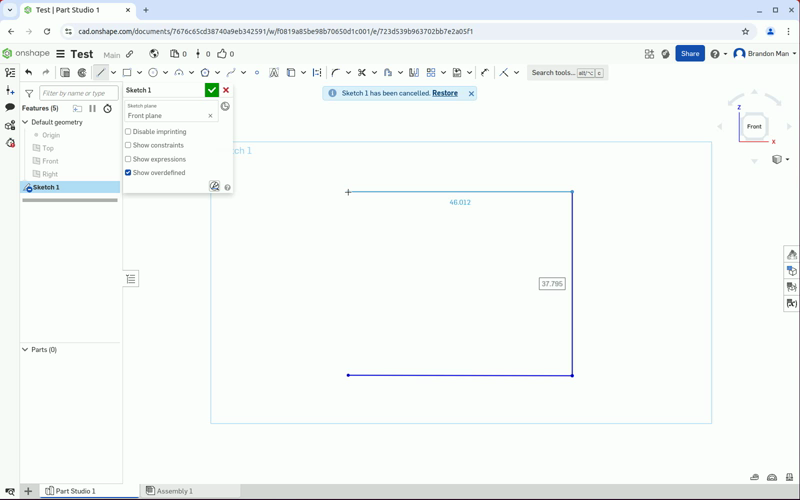
click(348, 191)
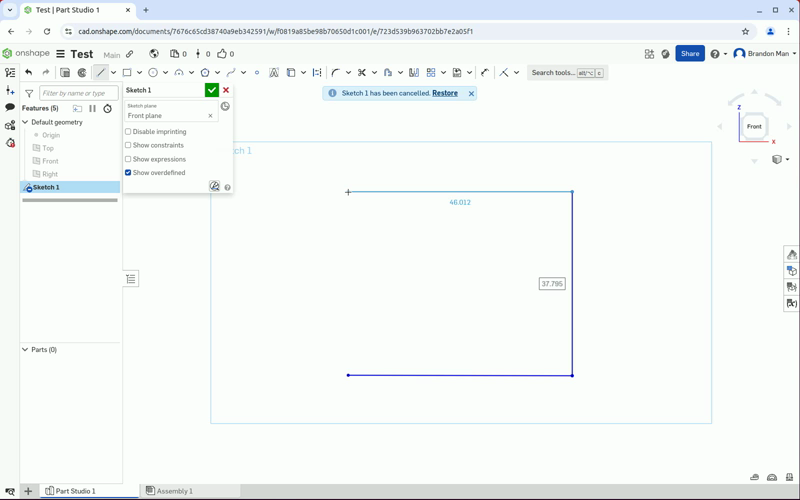
key_up(shift)
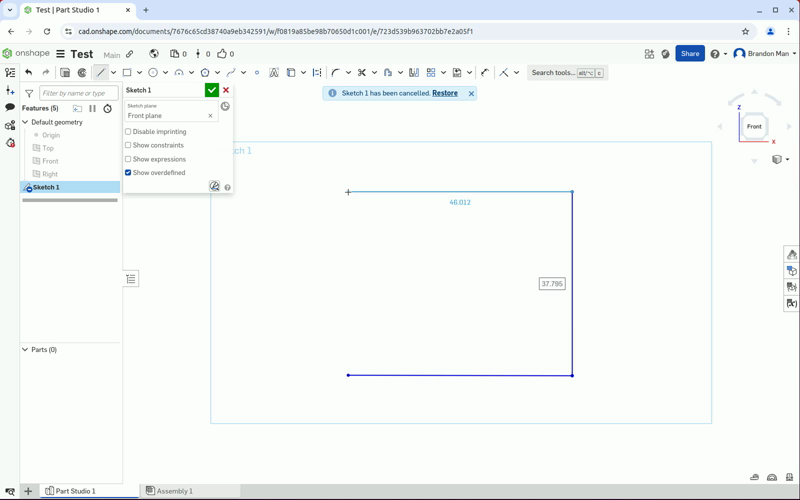
key_down(shift)
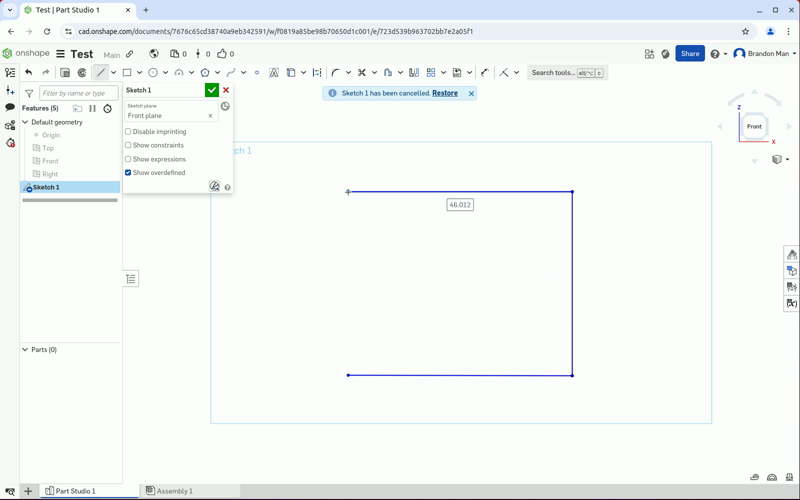
mouse_move(348, 375)
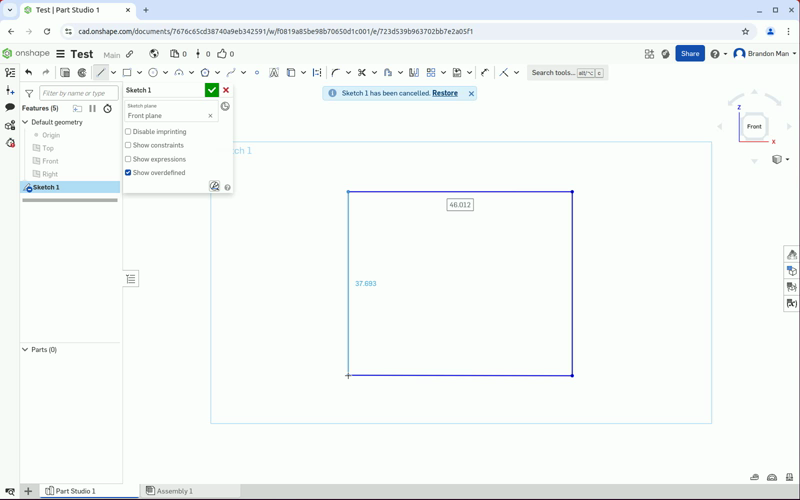
key_up(shift)
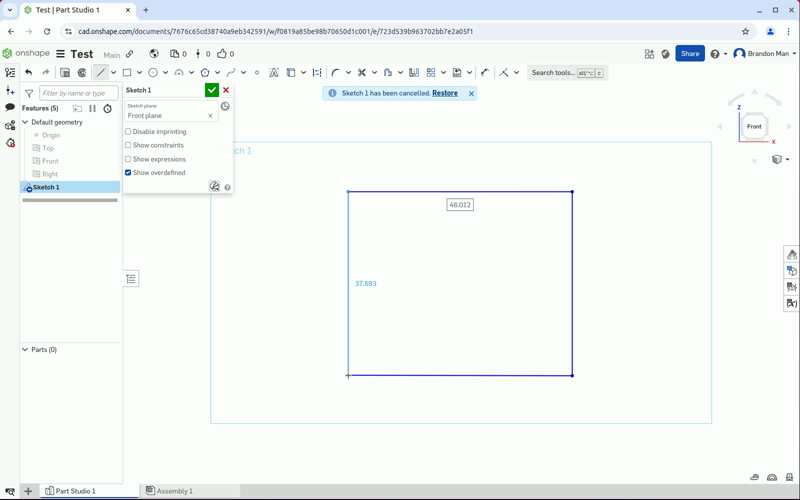
click(348, 375)
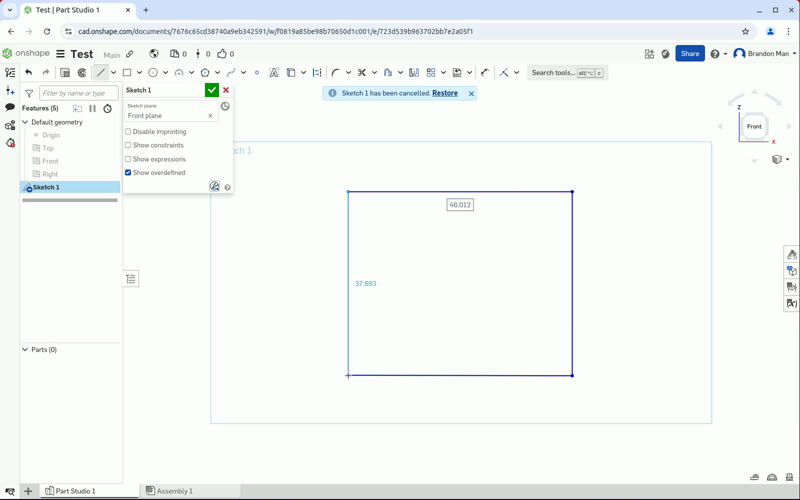
key(esc)
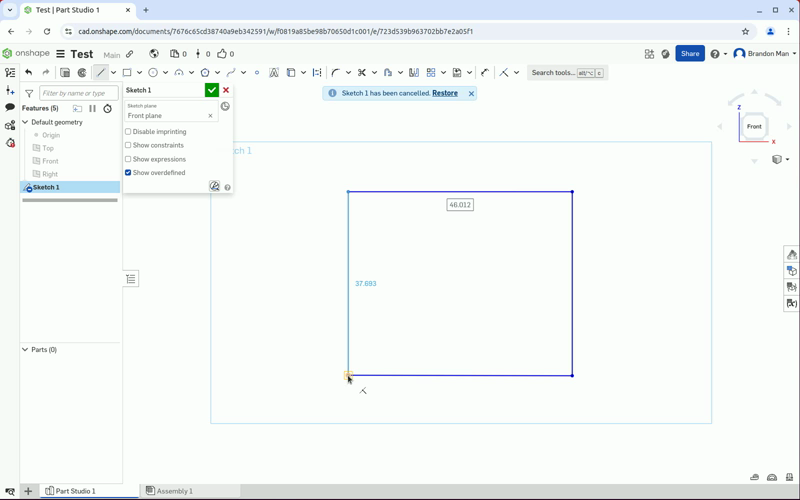
key(c)
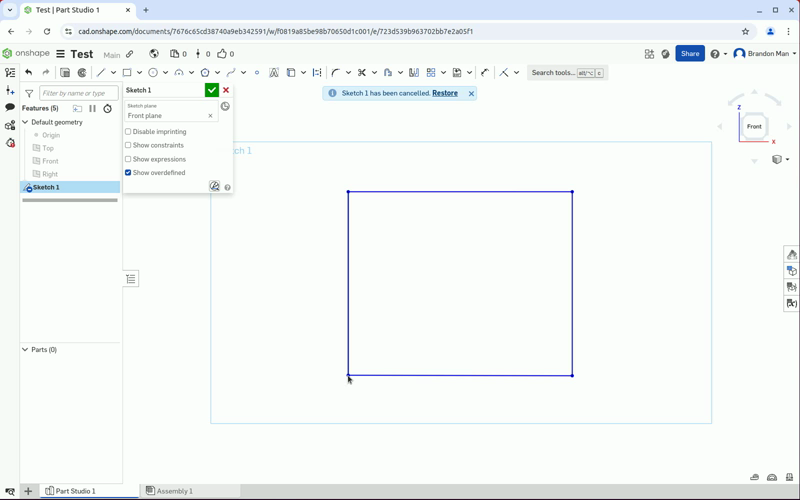
key_down(shift)
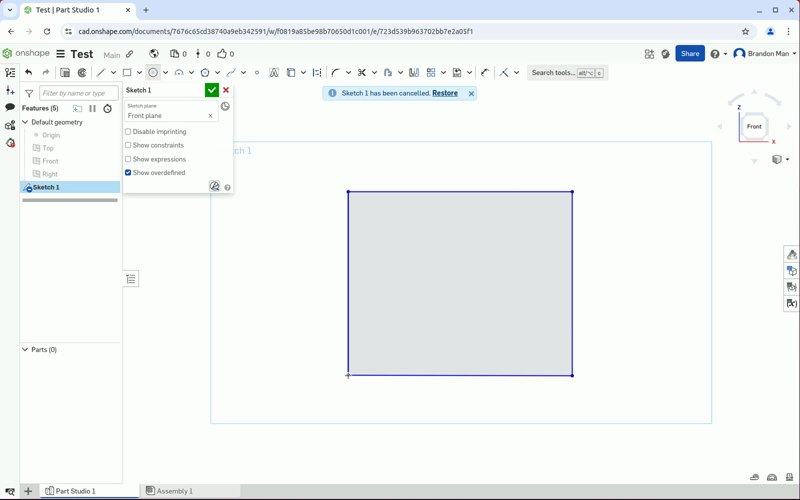
mouse_move(461, 283)
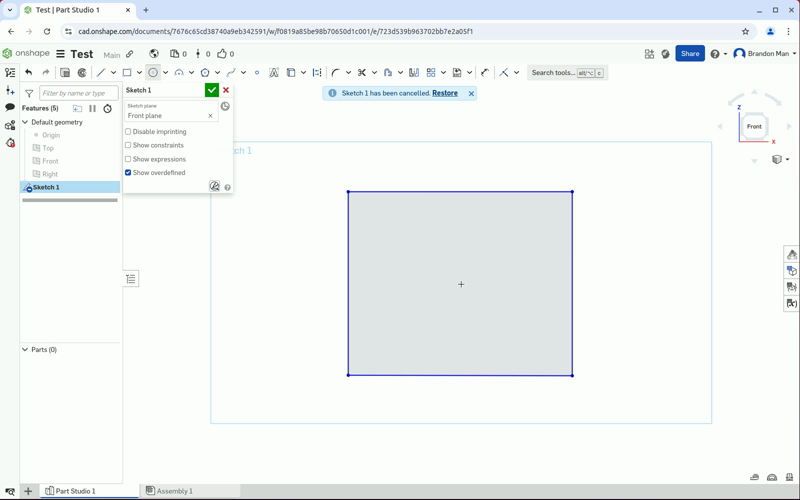
click(461, 283)
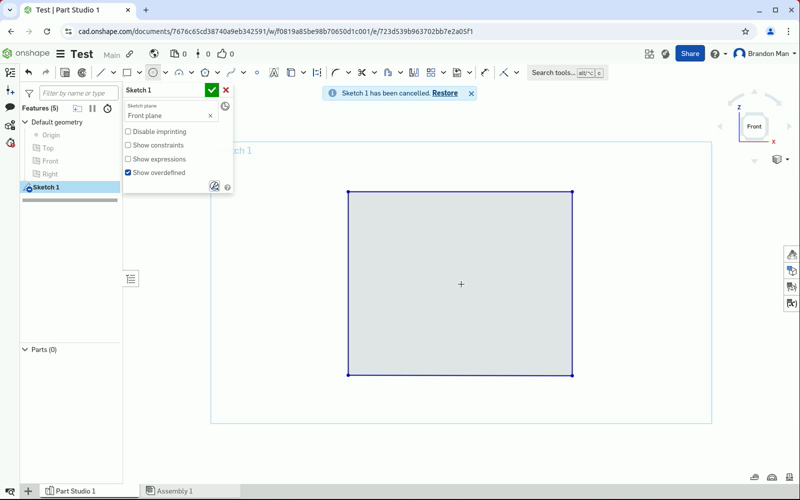
key_up(shift)
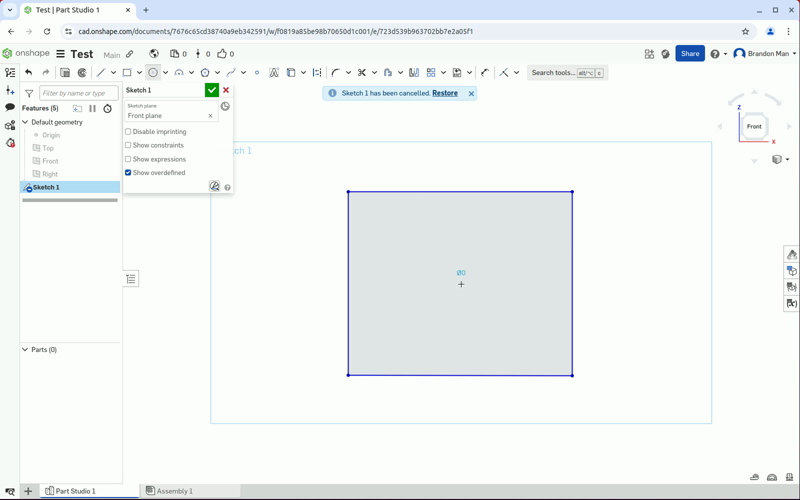
mouse_move(515, 283)
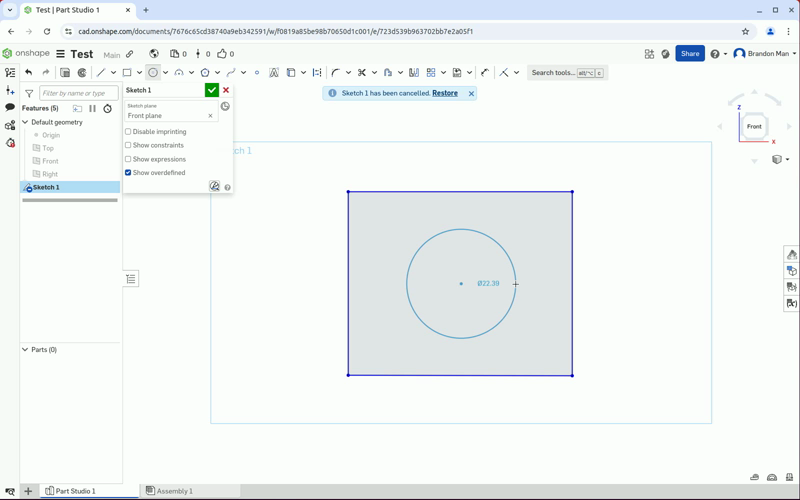
click(515, 283)
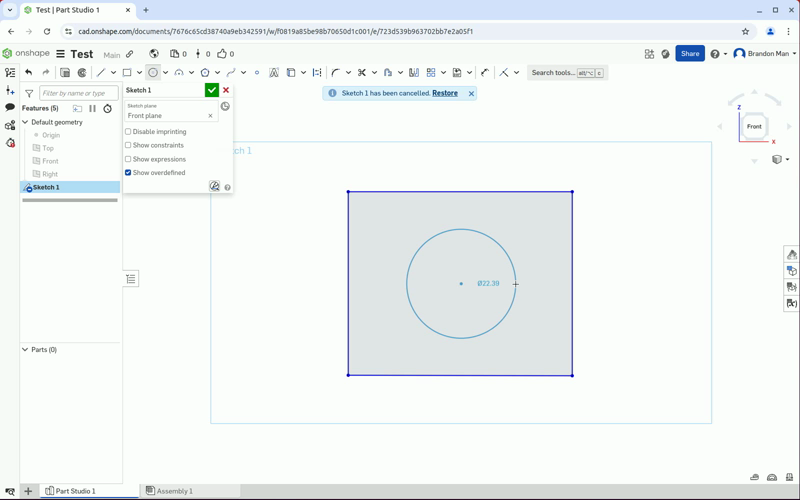
key(esc)
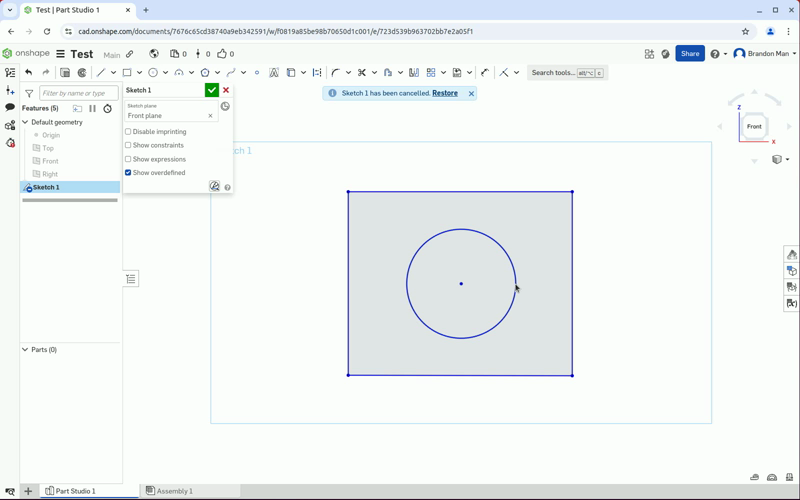
mouse_move(521, 333)
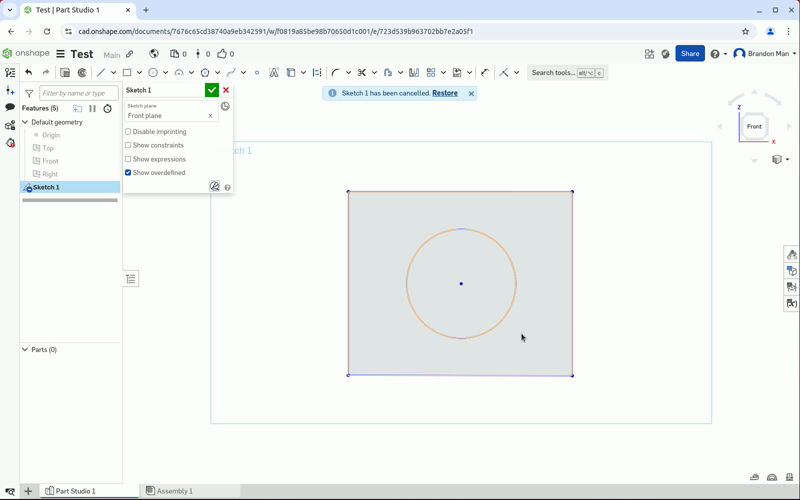
click(521, 333)
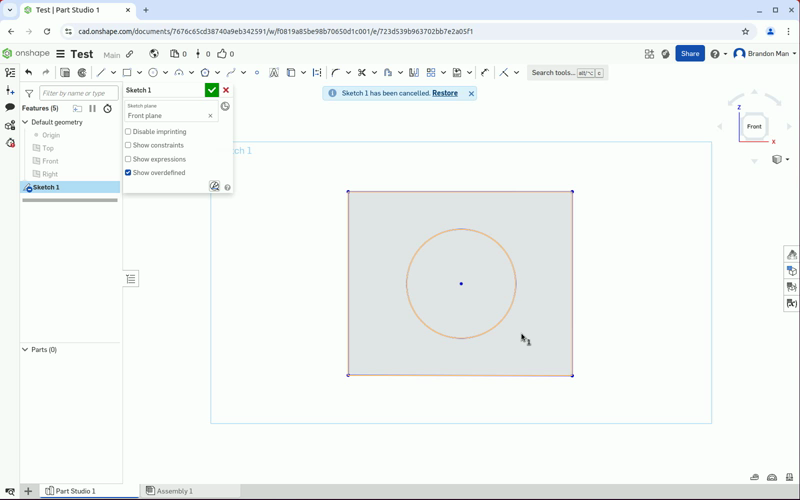
mouse_move(73, 352)
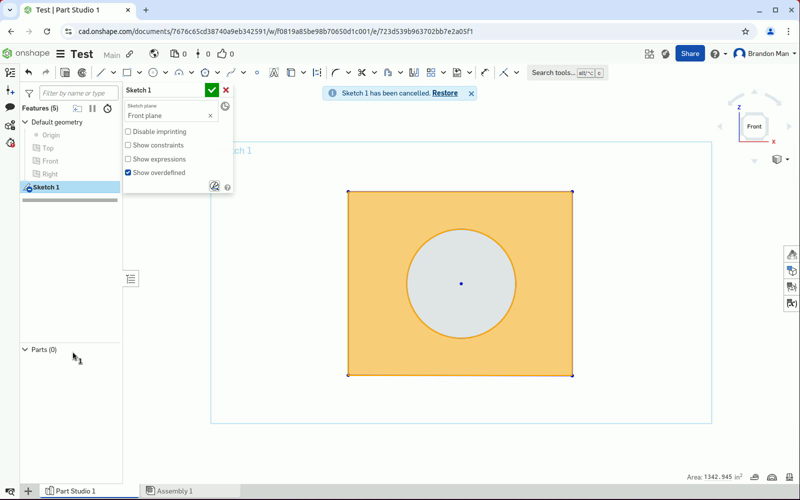
key(shift+y)
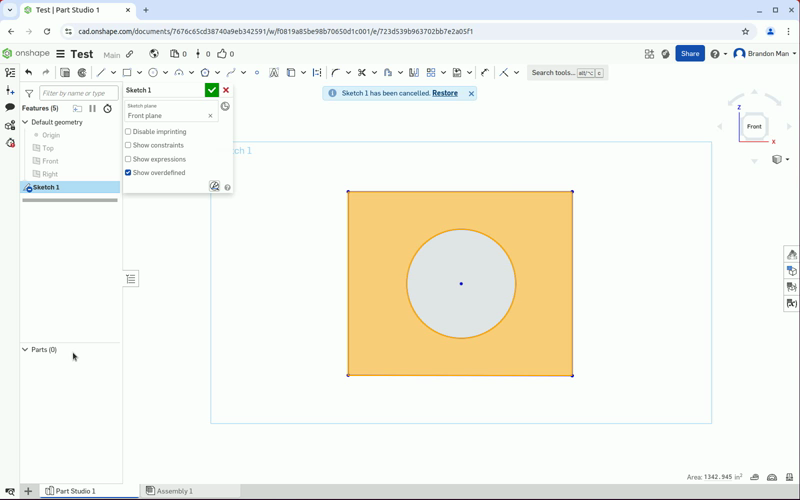
key(shift+e)
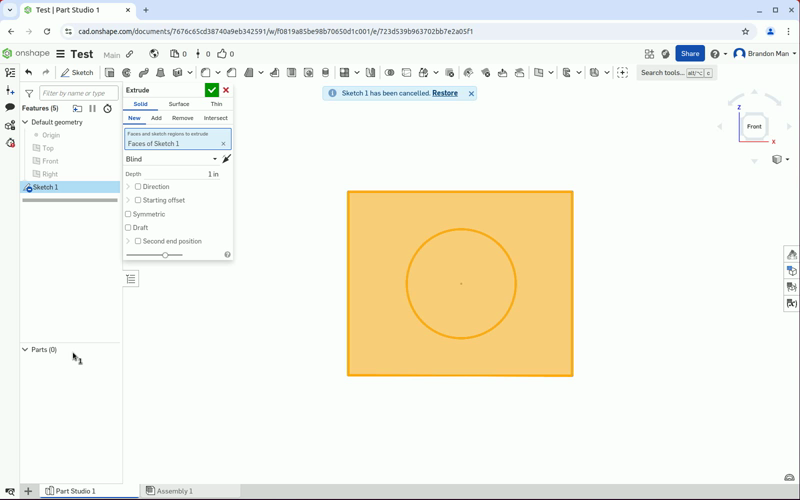
mouse_move(143, 106)
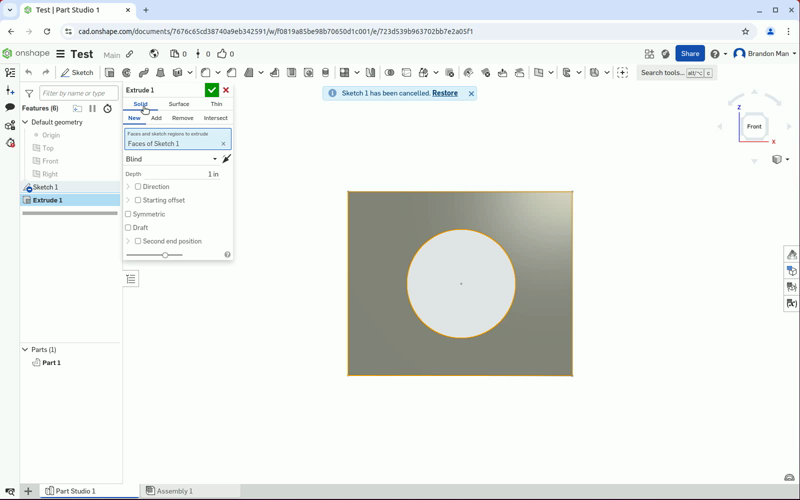
click(143, 106)
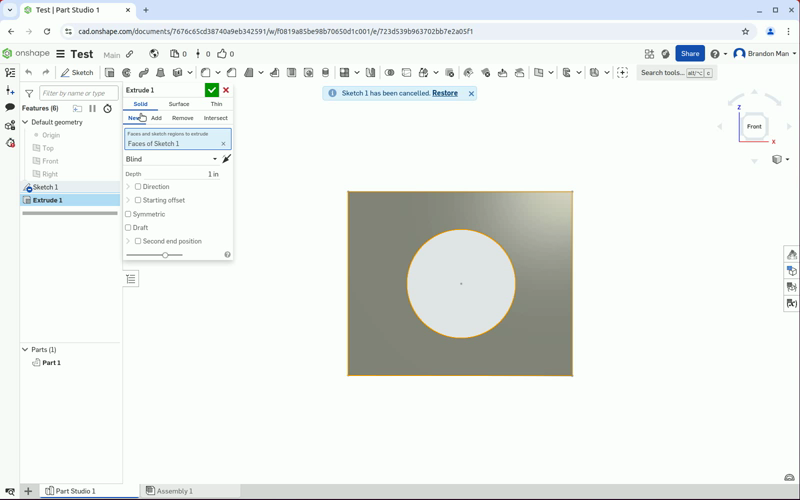
mouse_move(137, 120)
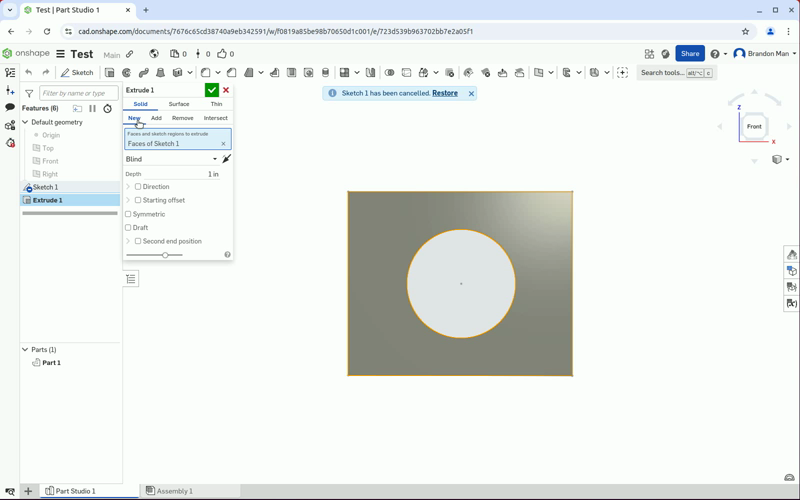
click(137, 120)
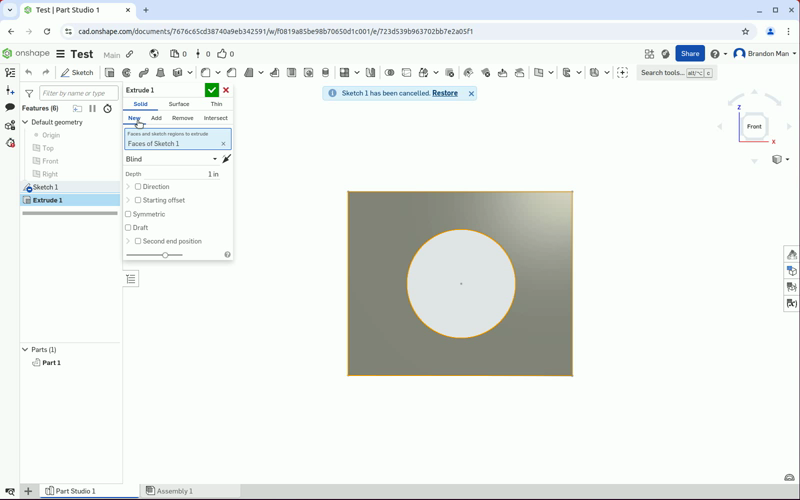
key(tab, 4)
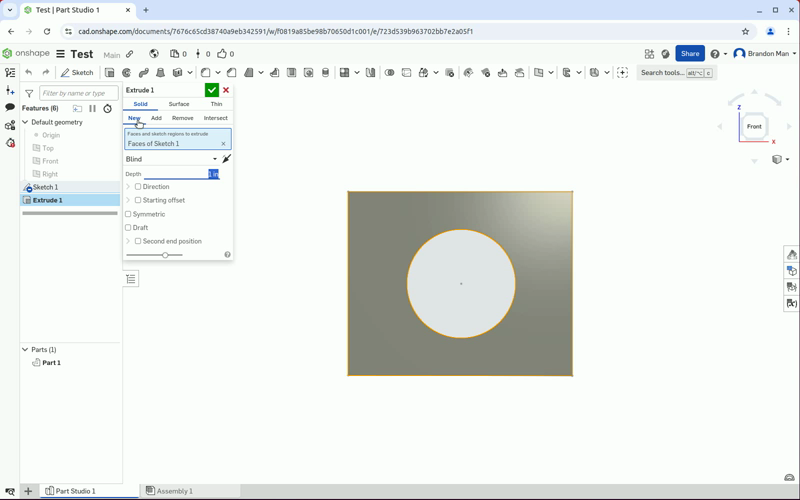
text(8.425)
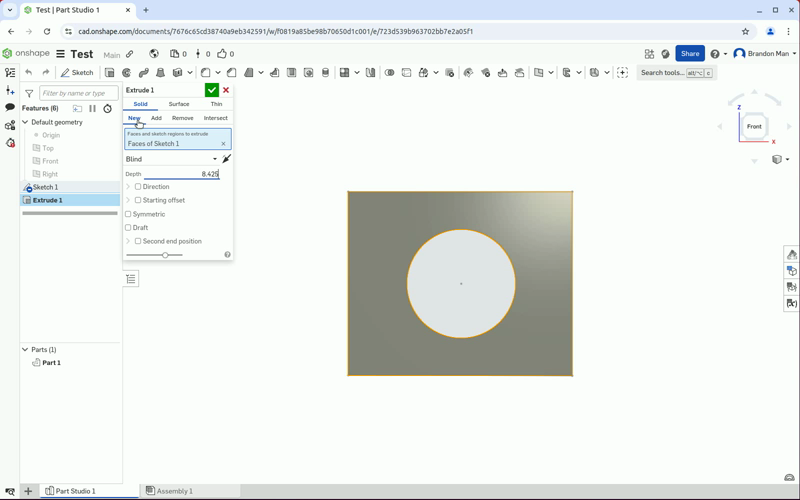
key(enter)
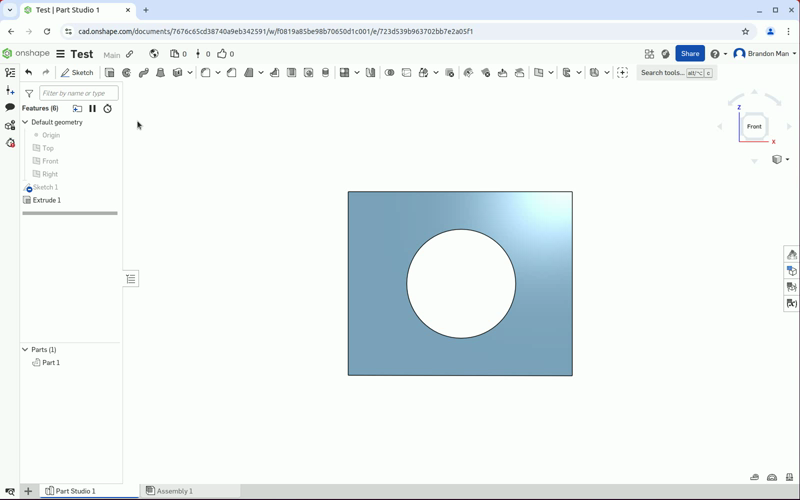
key(shift+h)
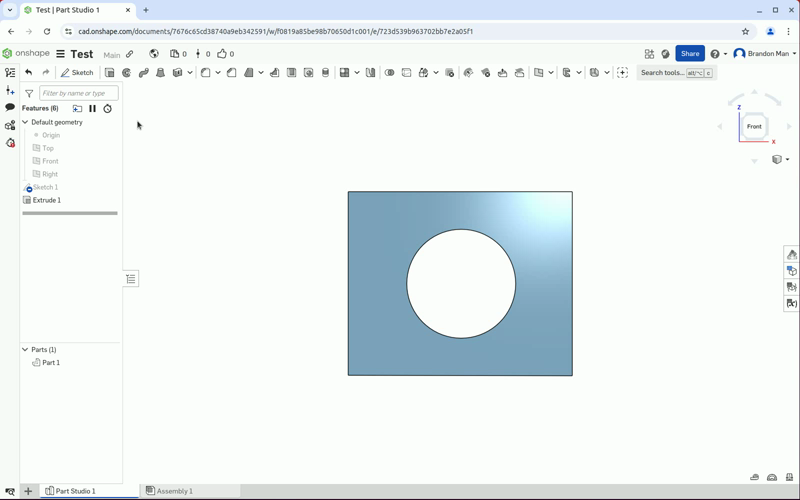
key(shift+h)
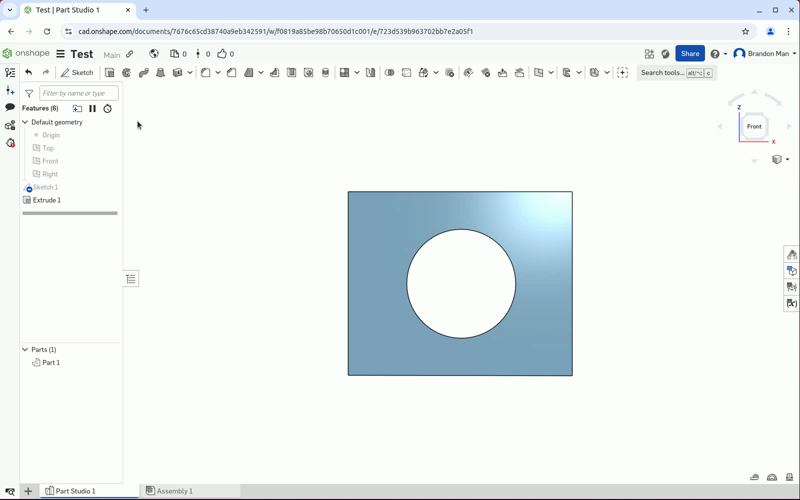
mouse_move(73, 189)
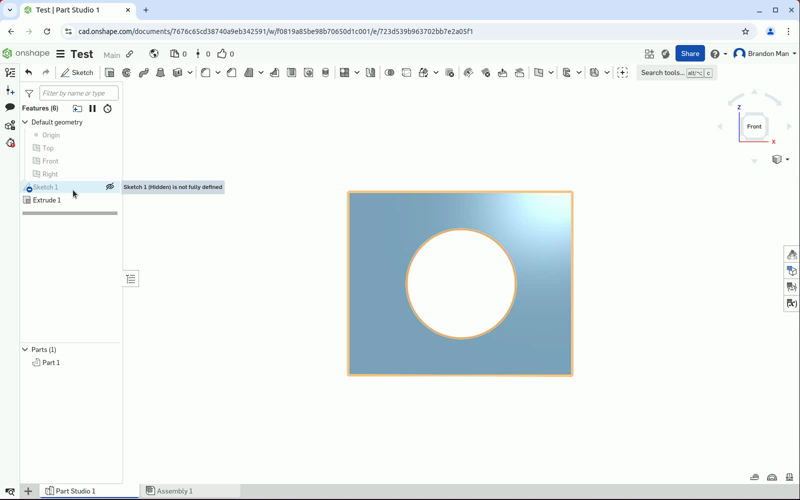
click(73, 189)
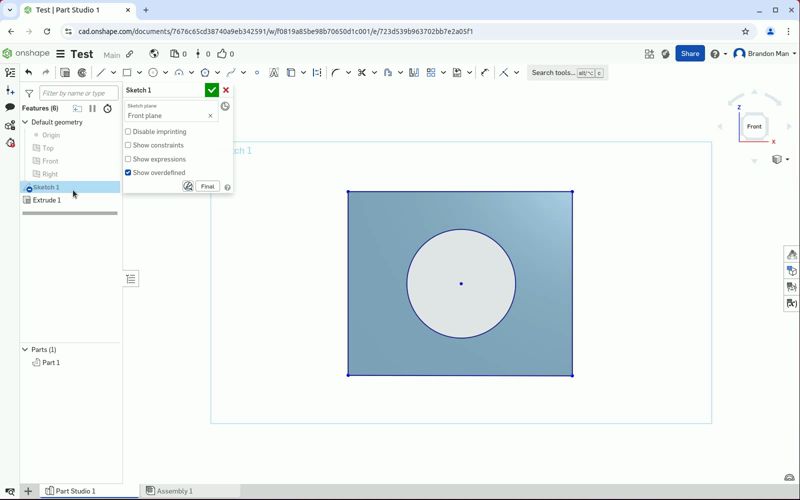
mouse_move(229, 92)
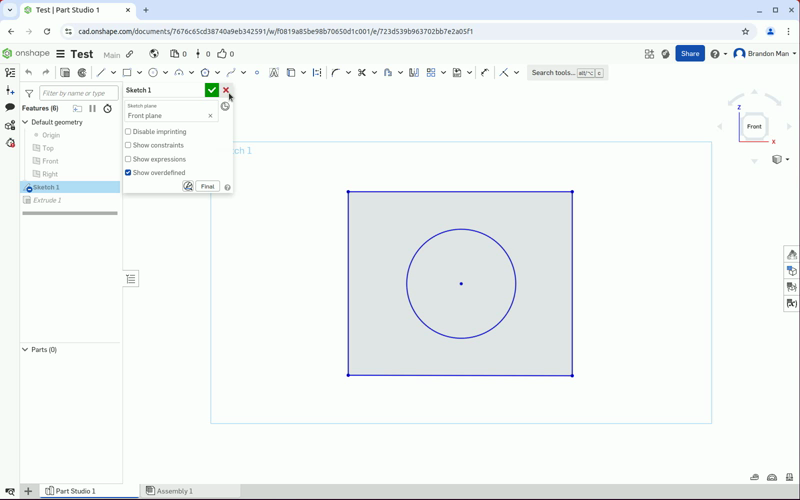
click(229, 92)
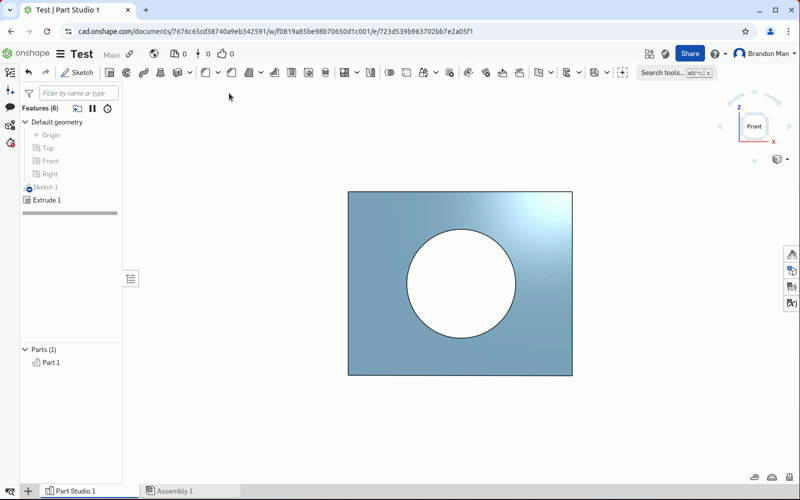
mouse_move(541, 75)
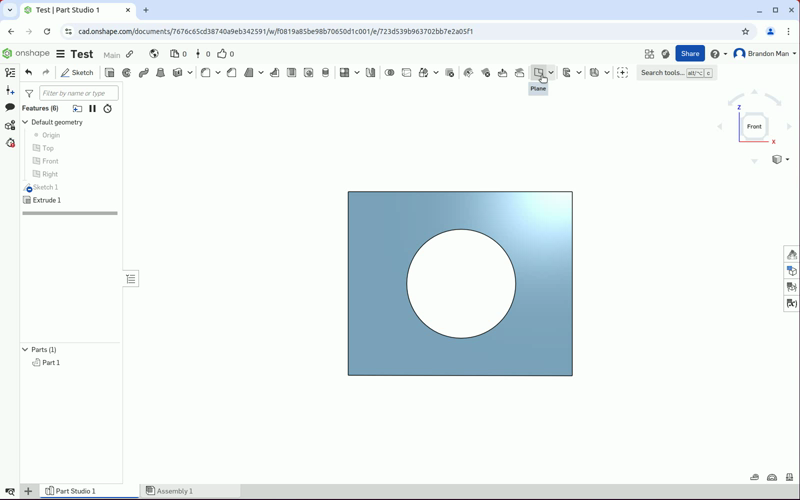
click(541, 75)
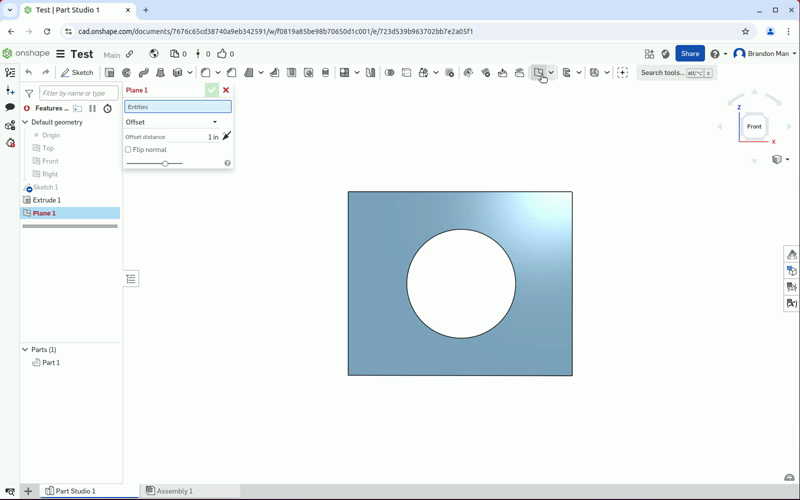
mouse_move(73, 163)
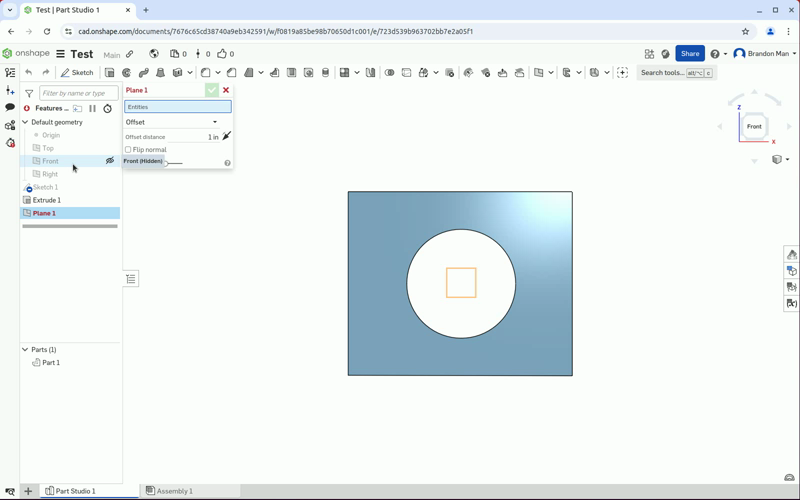
click(73, 163)
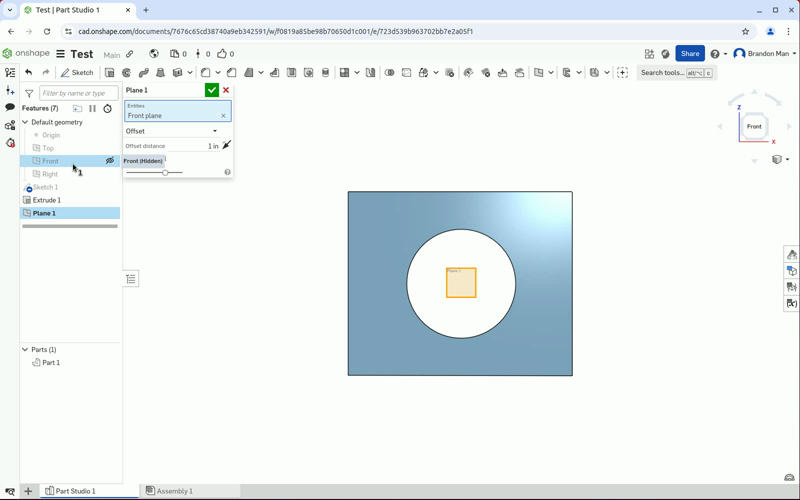
key(tab, 2)
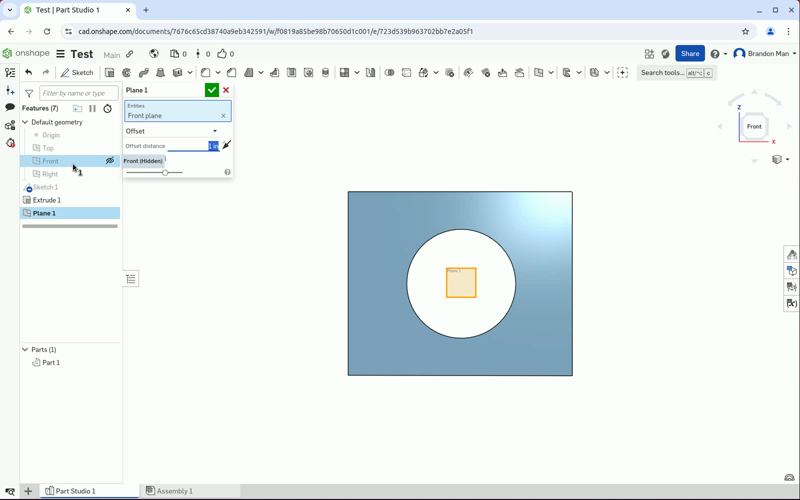
text(8.411)
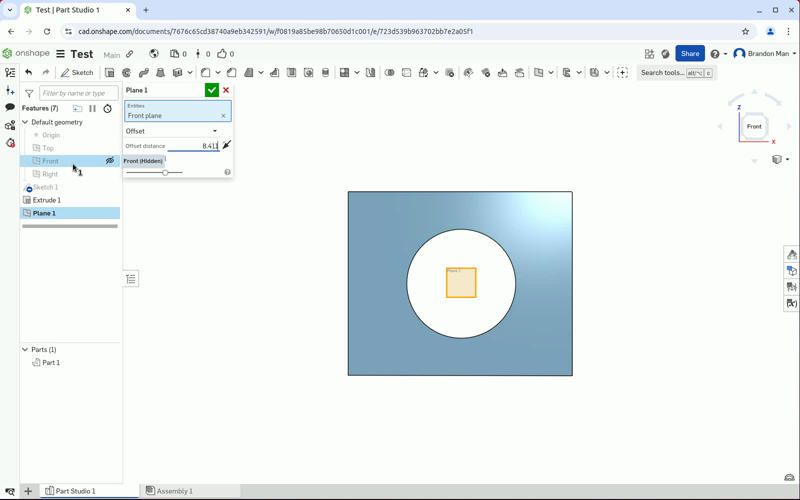
key(enter, 2)
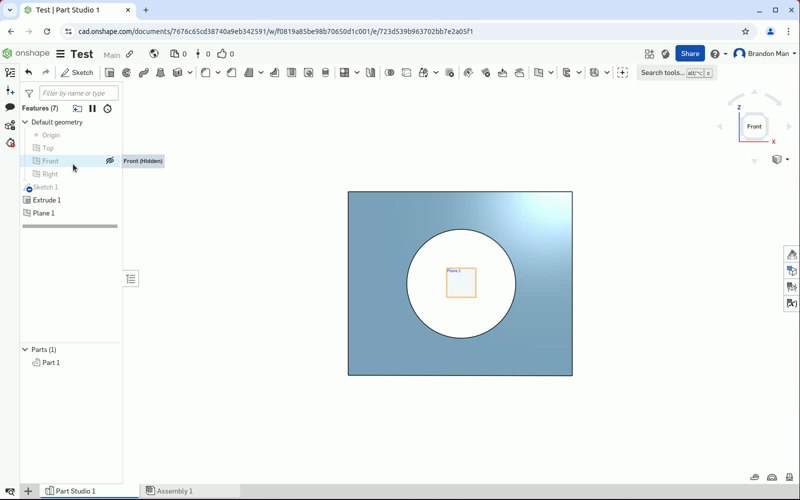
key(shift+s)
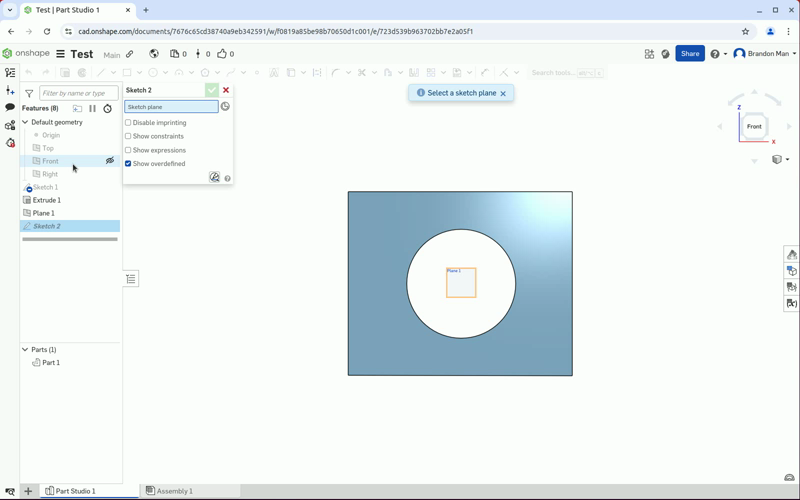
mouse_move(73, 215)
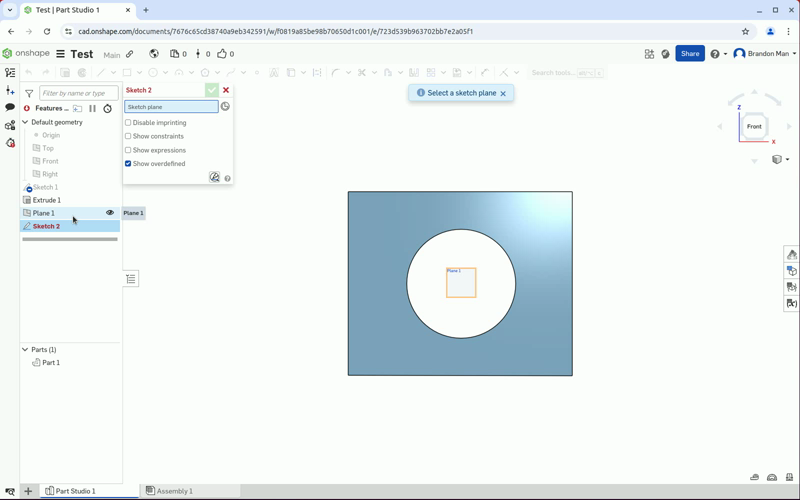
click(73, 215)
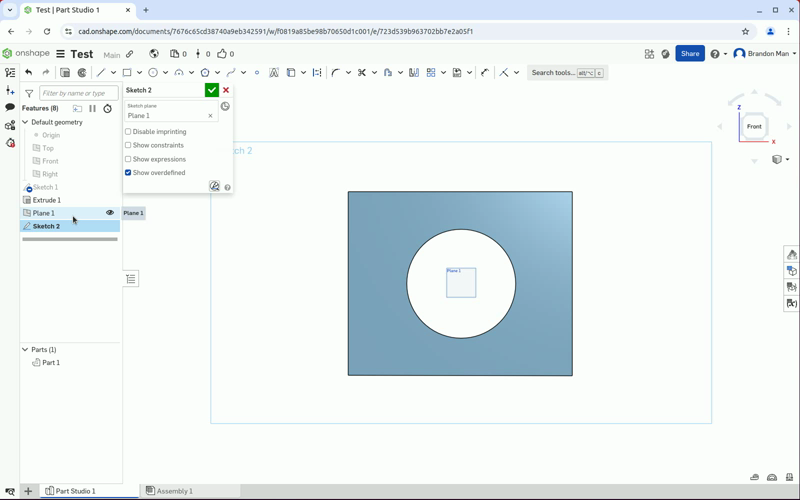
mouse_move(73, 352)
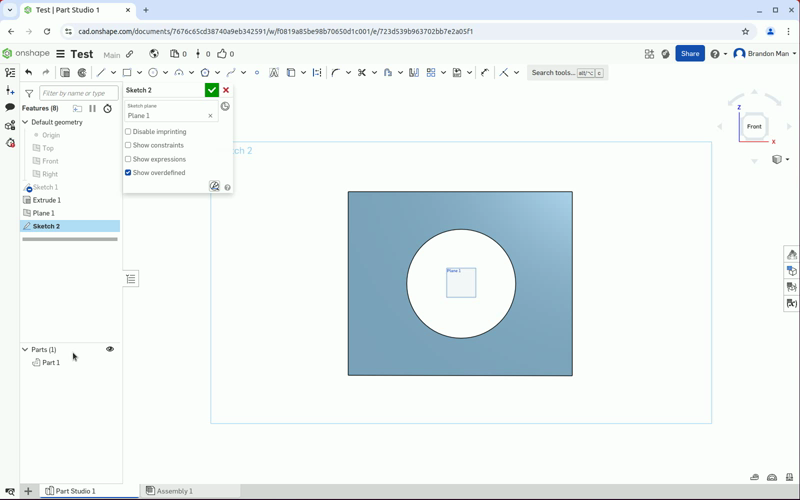
key(y)
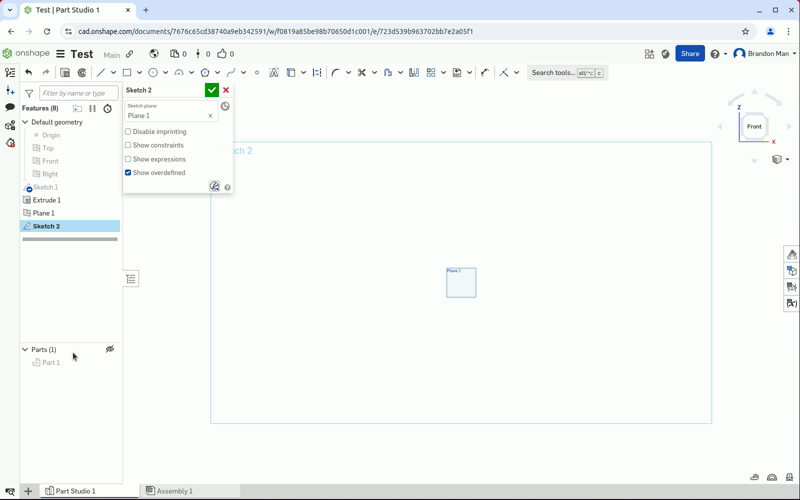
key(c)
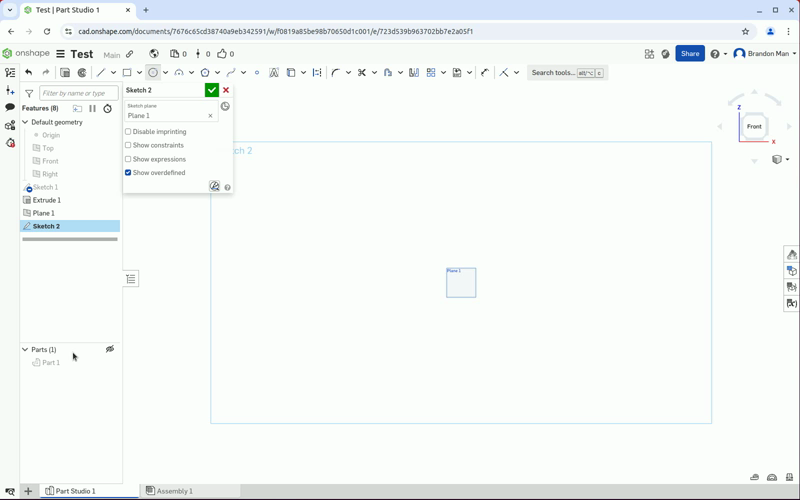
key_down(shift)
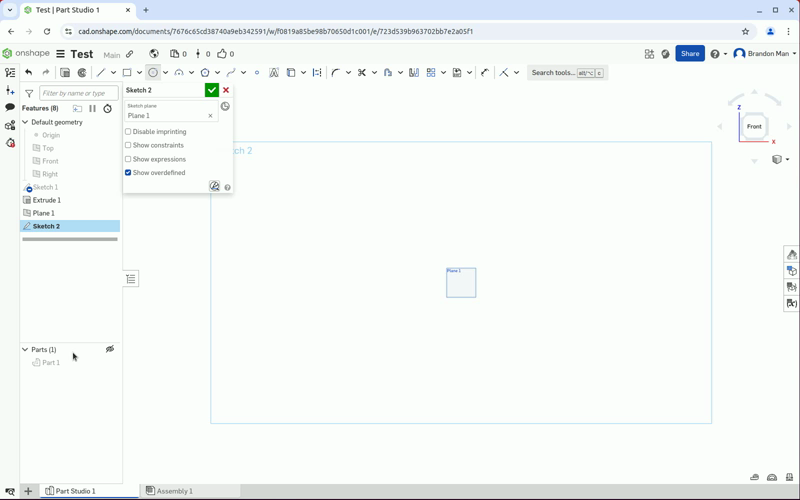
mouse_move(461, 282)
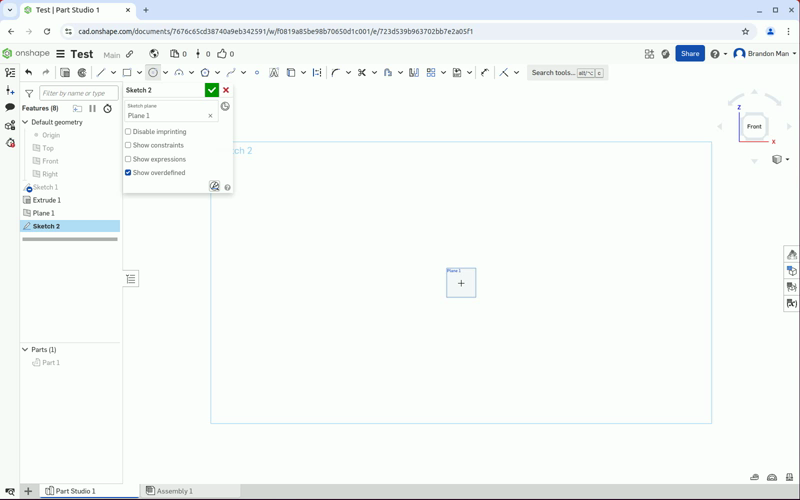
click(461, 282)
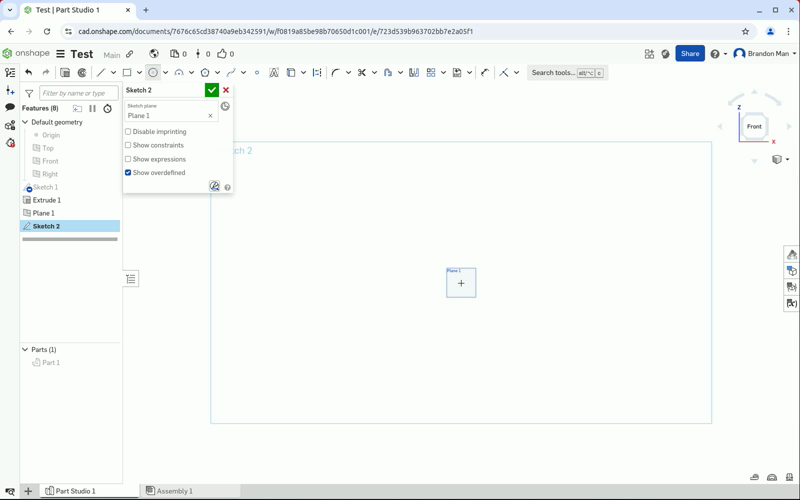
key_up(shift)
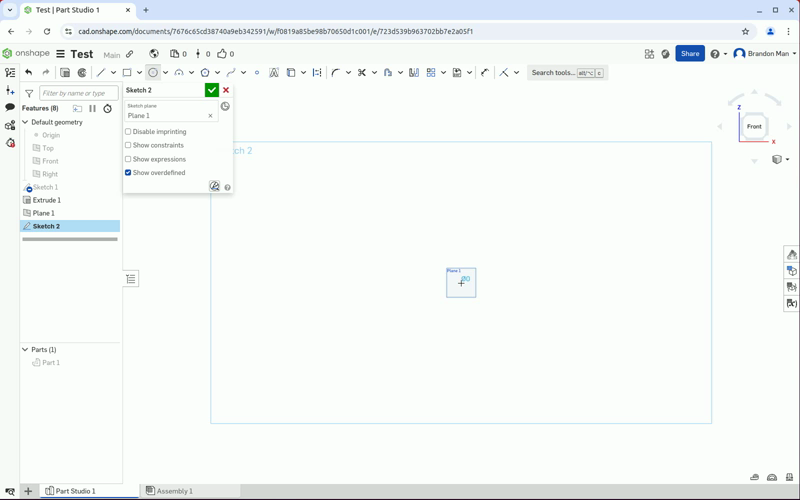
mouse_move(542, 282)
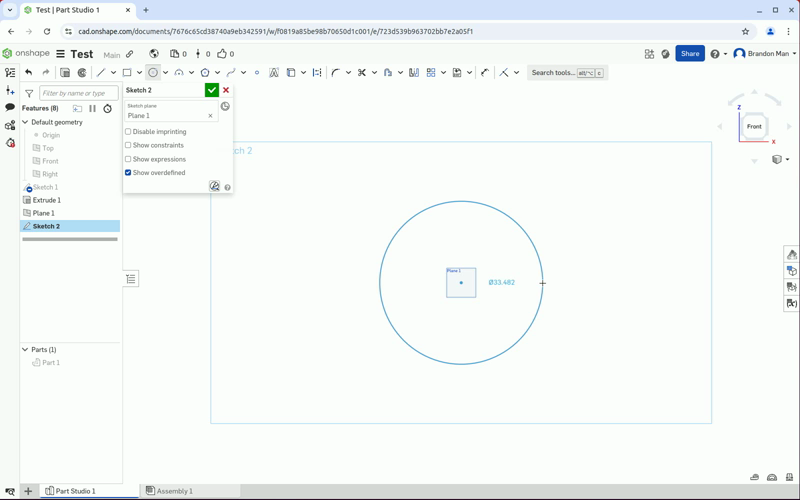
click(542, 282)
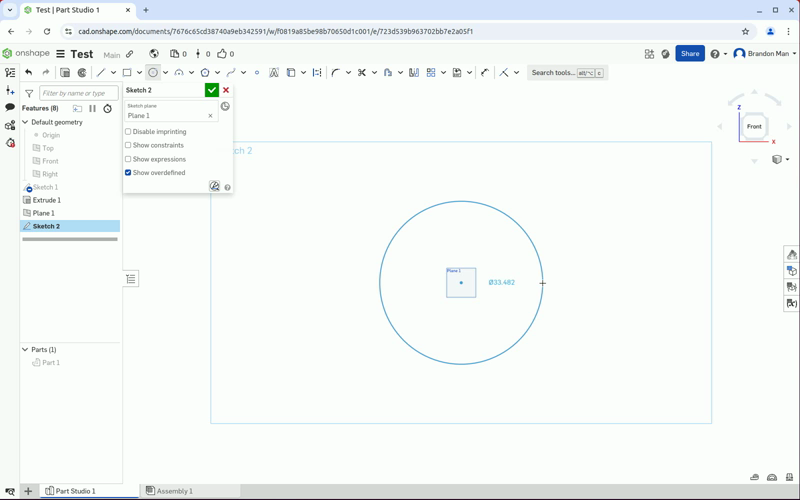
key(esc)
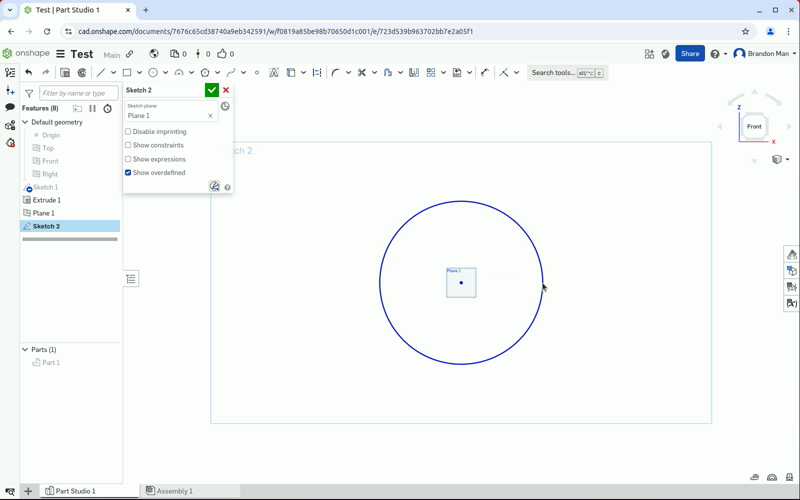
key(c)
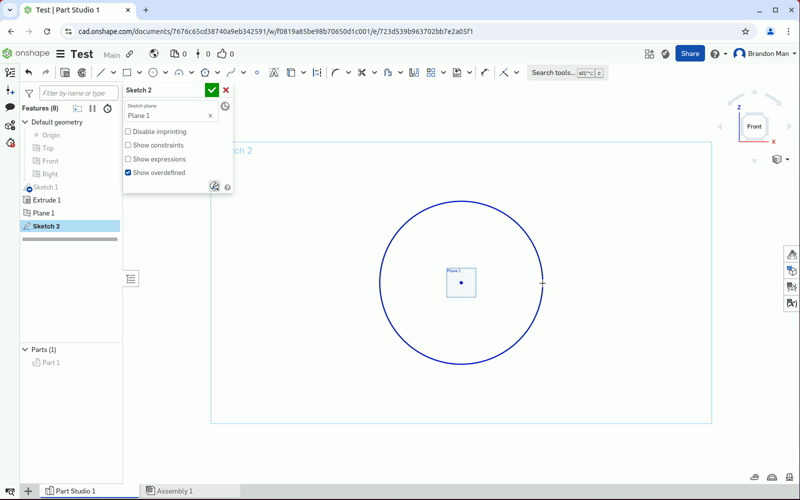
key_down(shift)
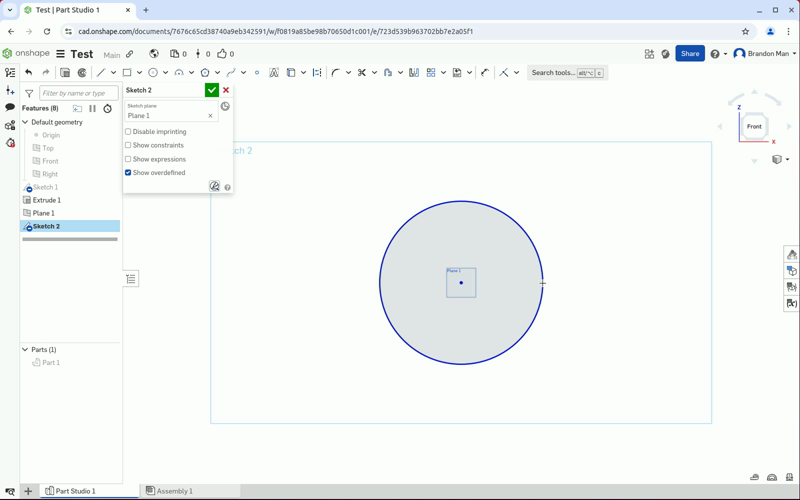
mouse_move(461, 282)
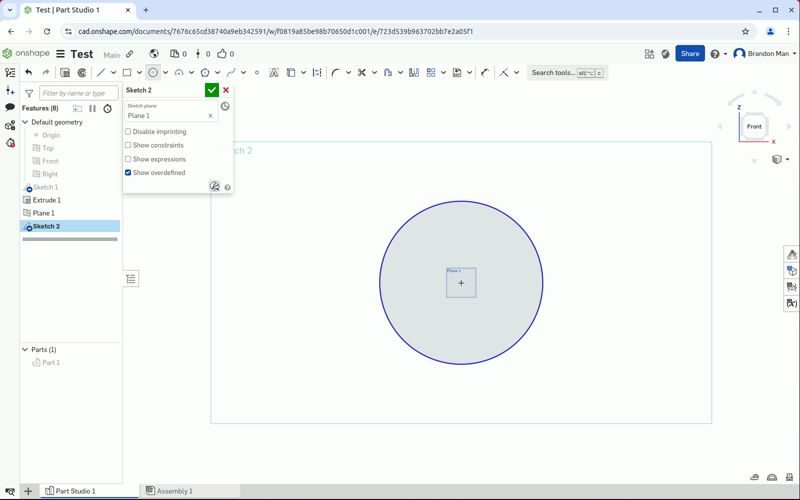
click(461, 282)
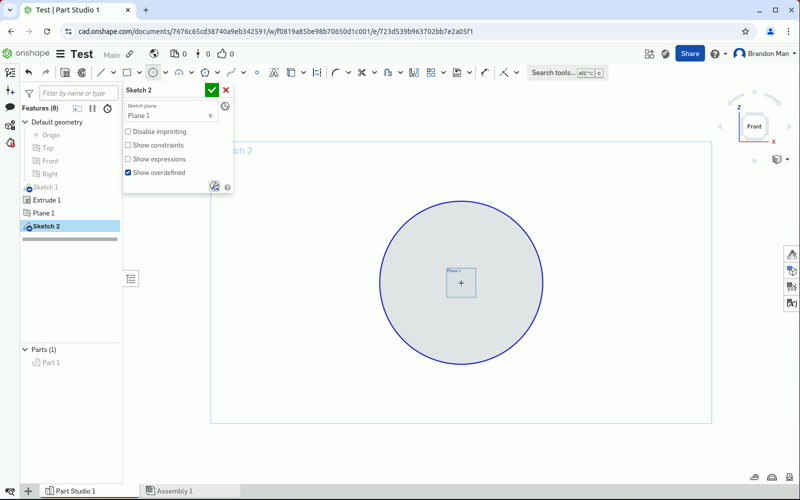
key_up(shift)
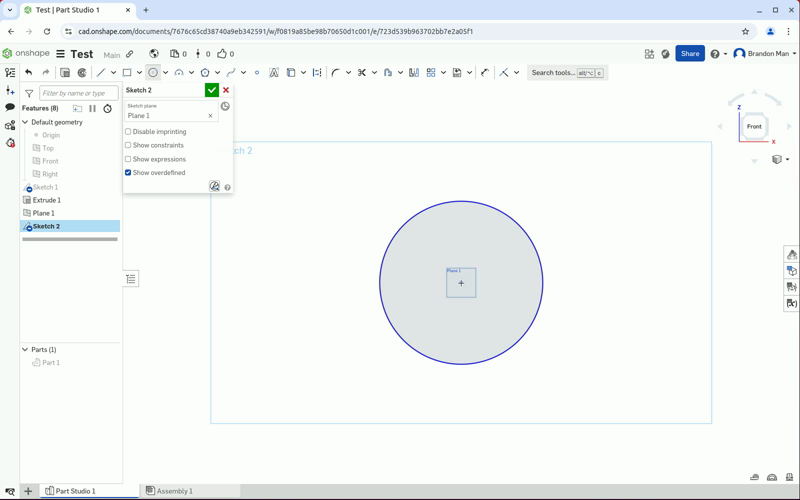
mouse_move(532, 282)
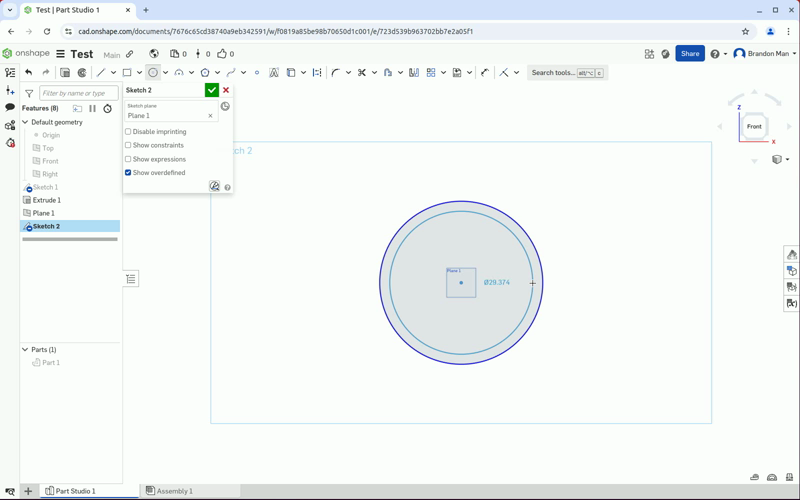
click(532, 282)
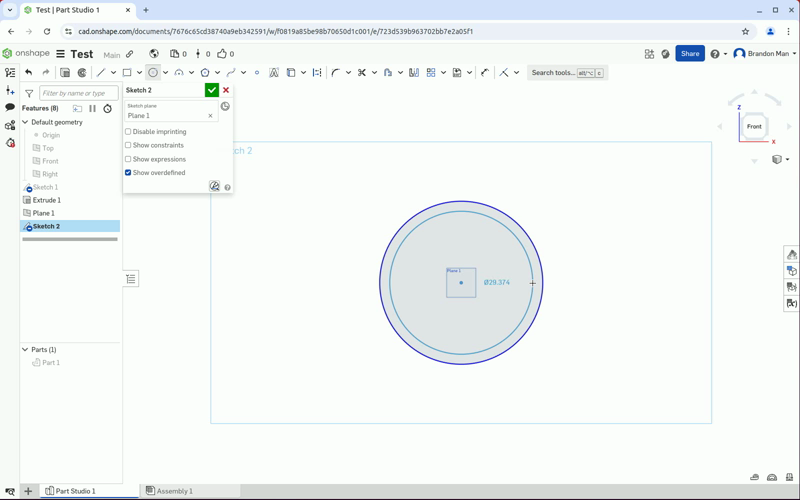
key(esc)
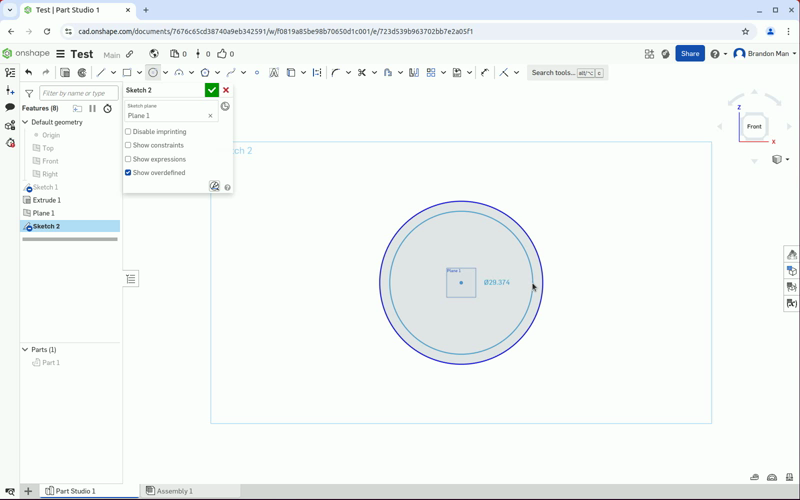
mouse_move(496, 350)
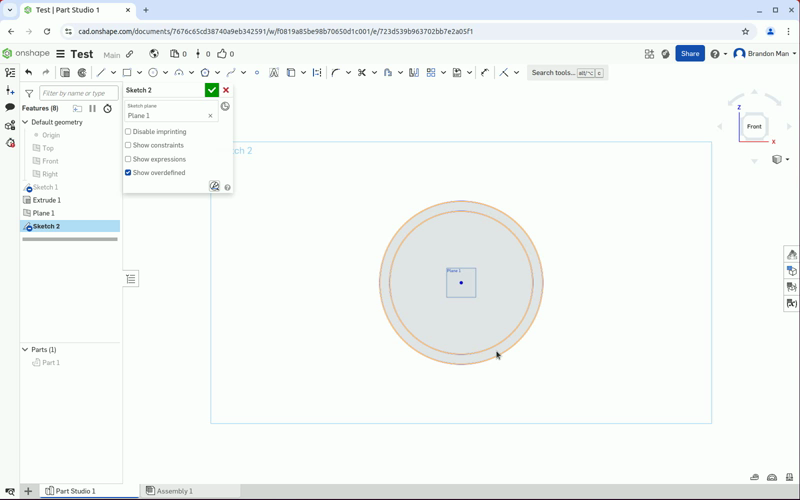
click(496, 350)
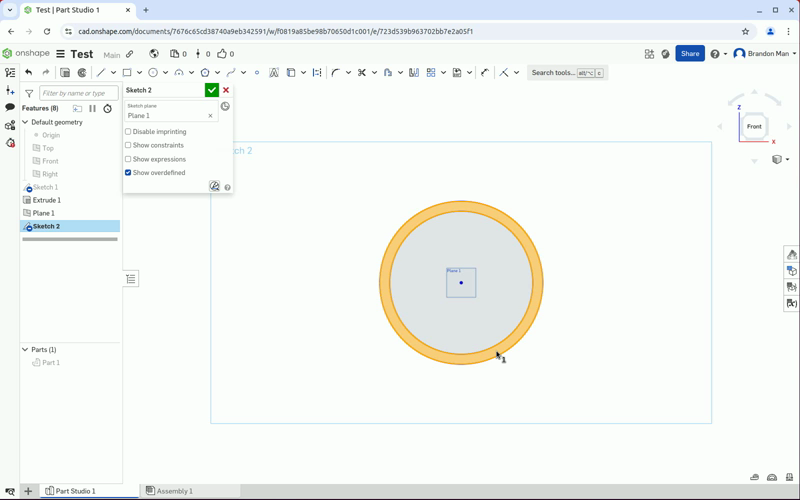
mouse_move(73, 352)
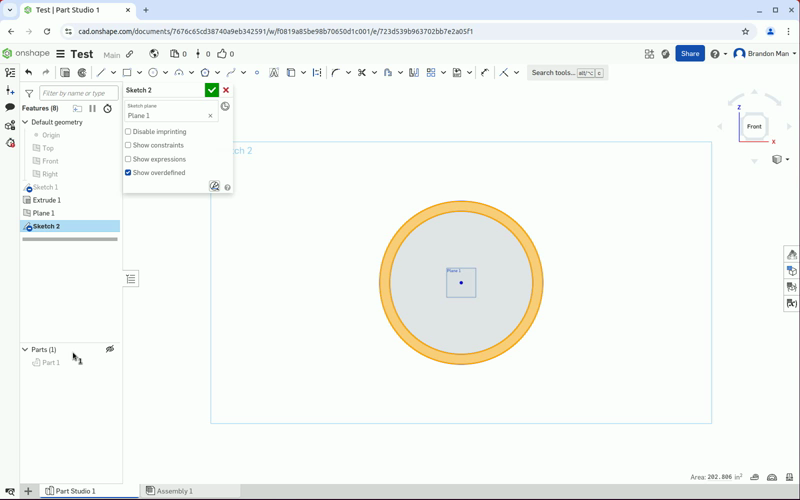
key(shift+y)
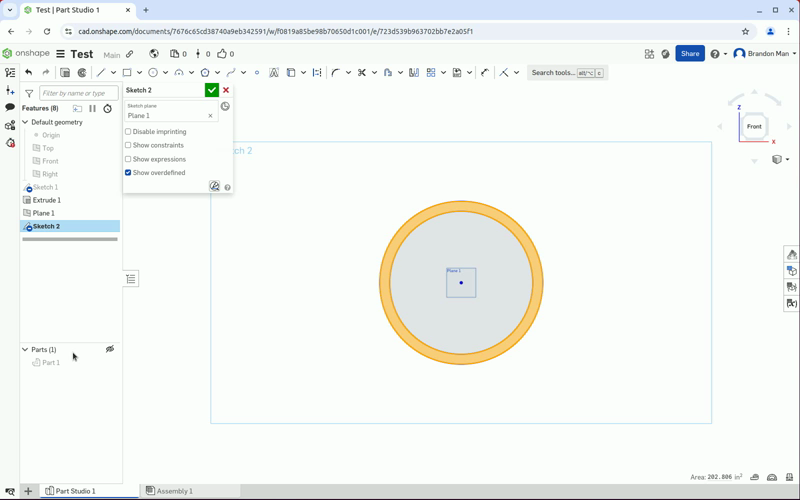
key(shift+e)
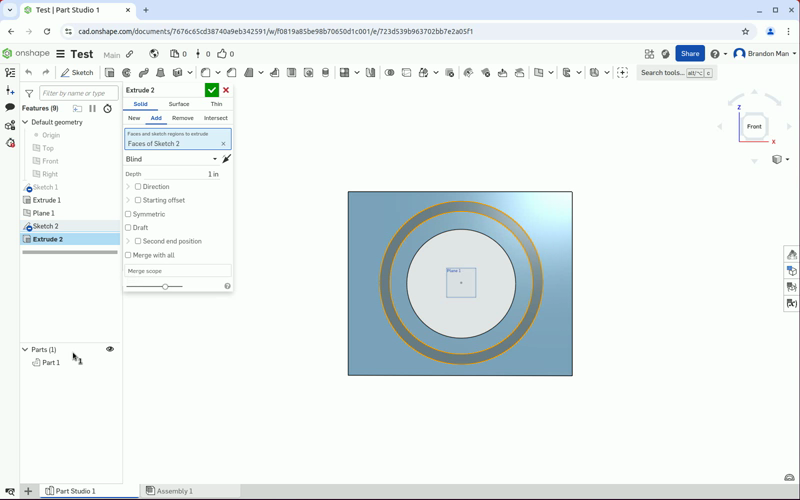
mouse_move(143, 106)
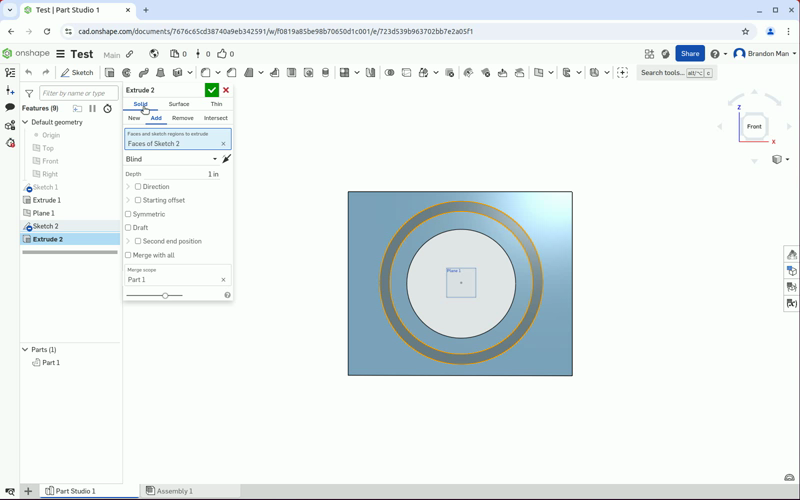
click(143, 106)
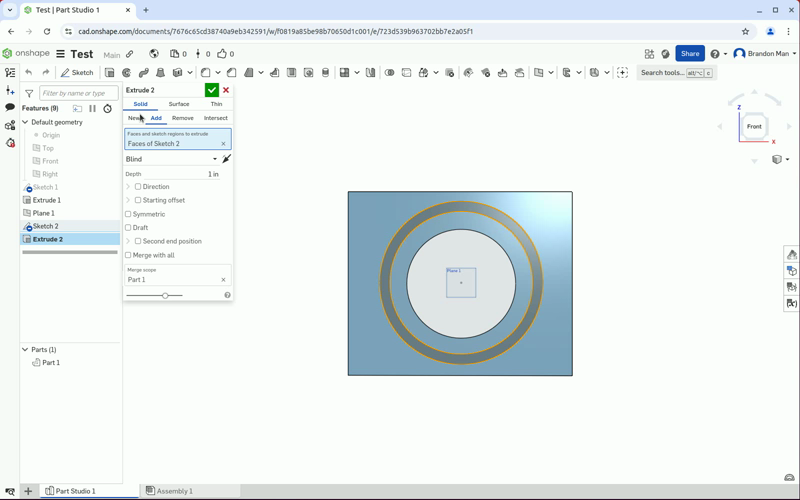
mouse_move(137, 120)
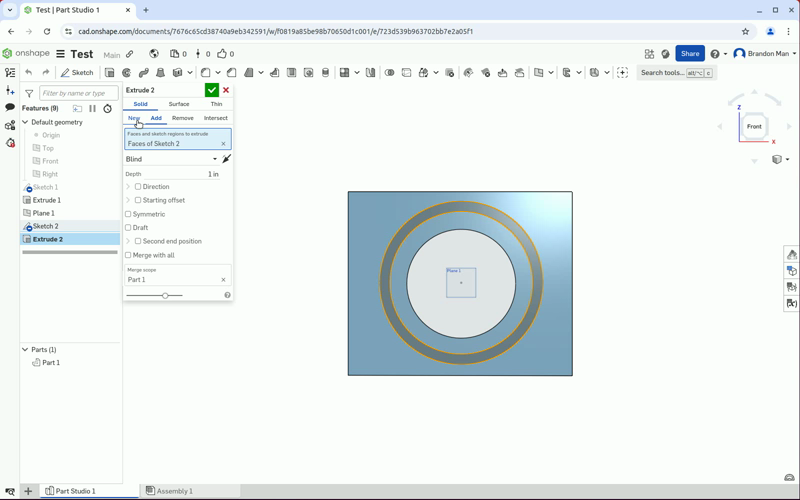
click(137, 120)
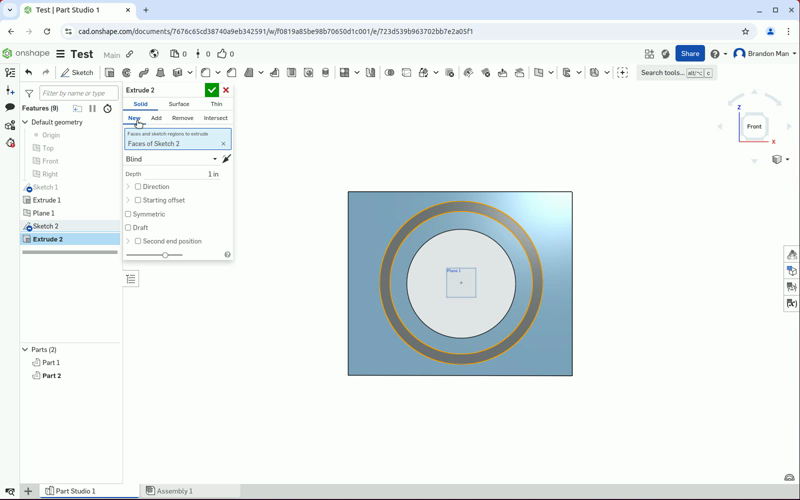
key(tab, 4)
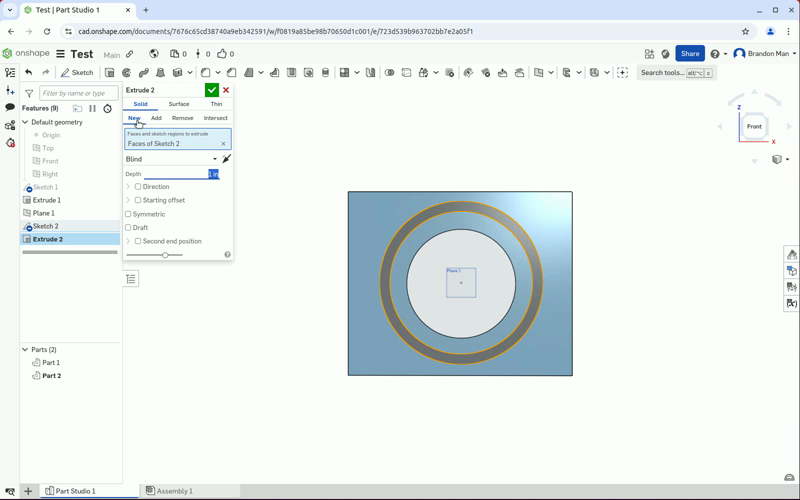
text(8.425)
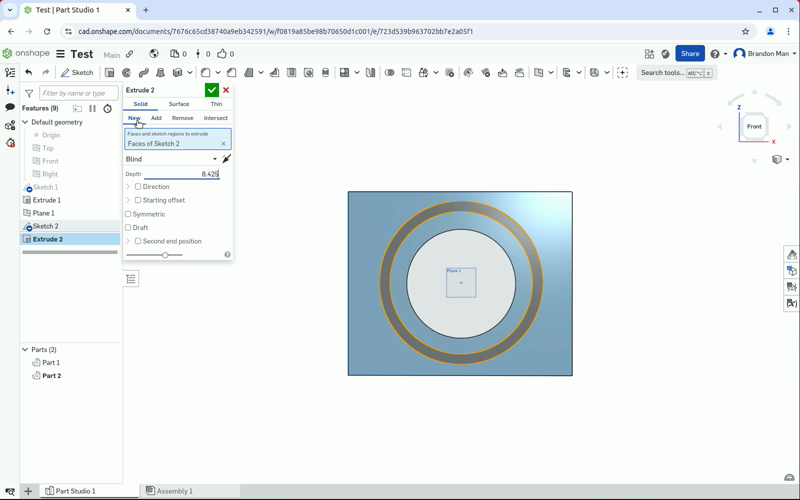
key(enter)
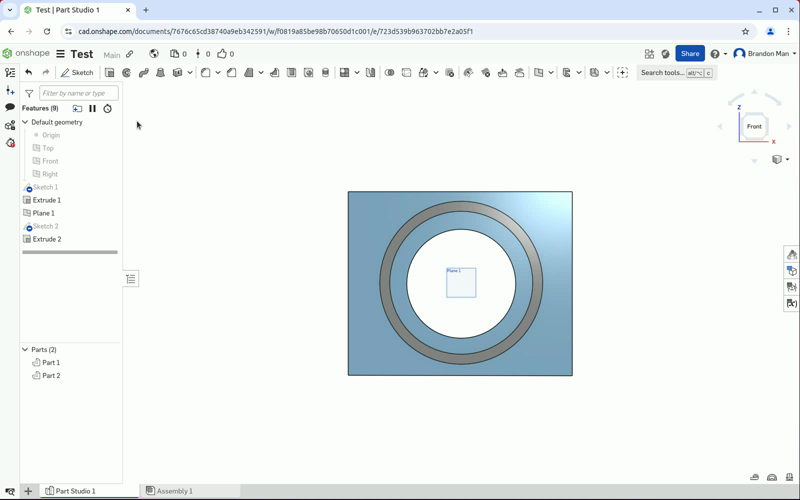
key(shift+h)
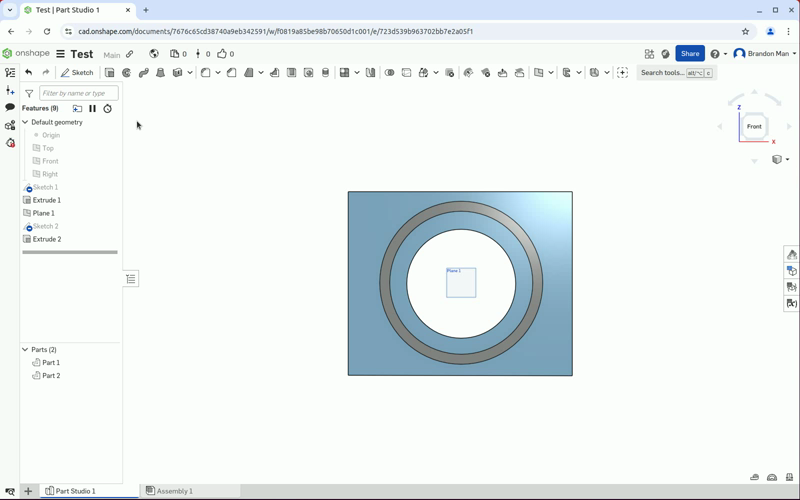
key(shift+h)
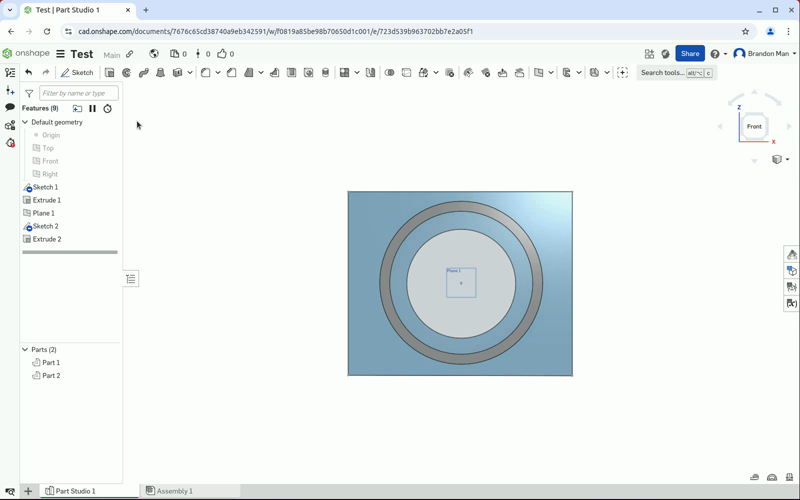
key(shift+7)
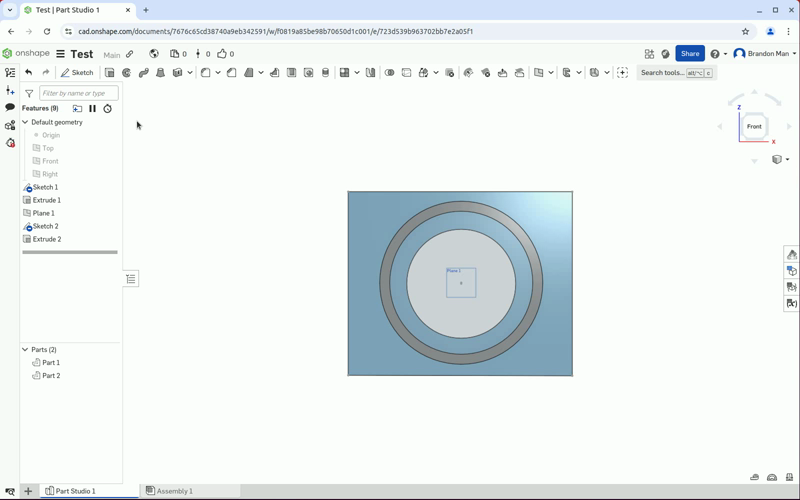
key(left, 2)
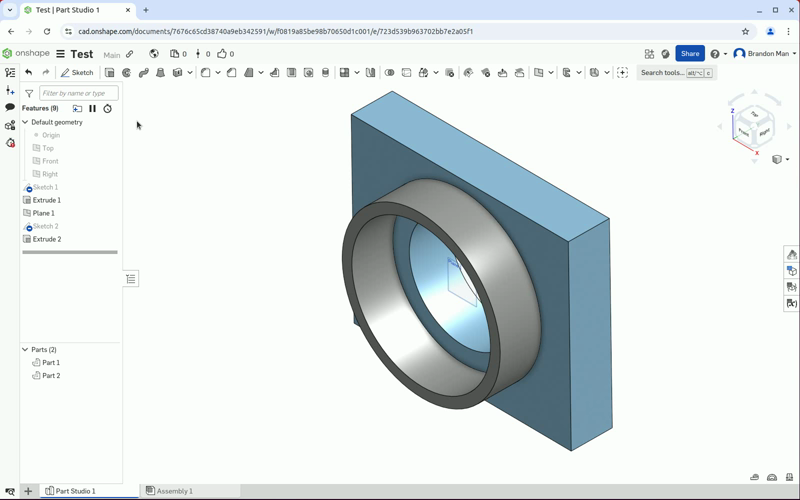
key(down, 2)
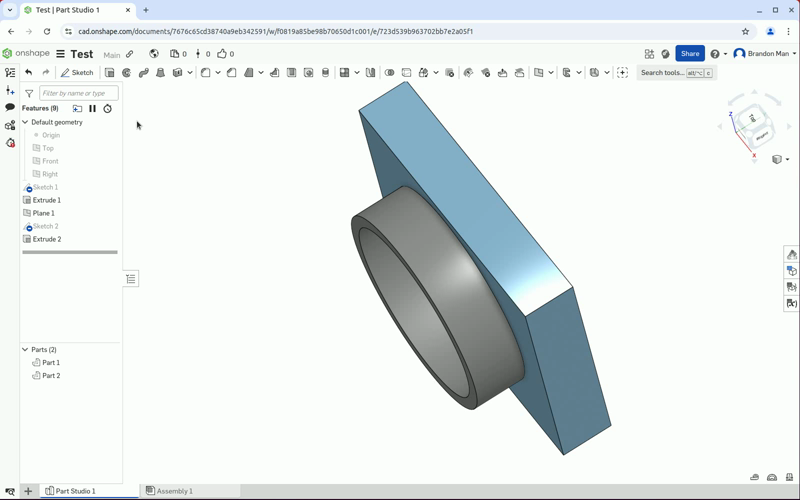
key(up, 2)
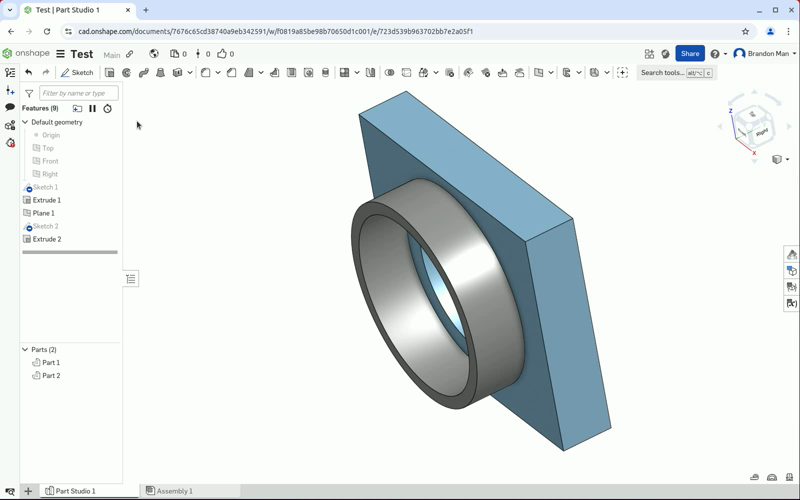
key(right, 2)
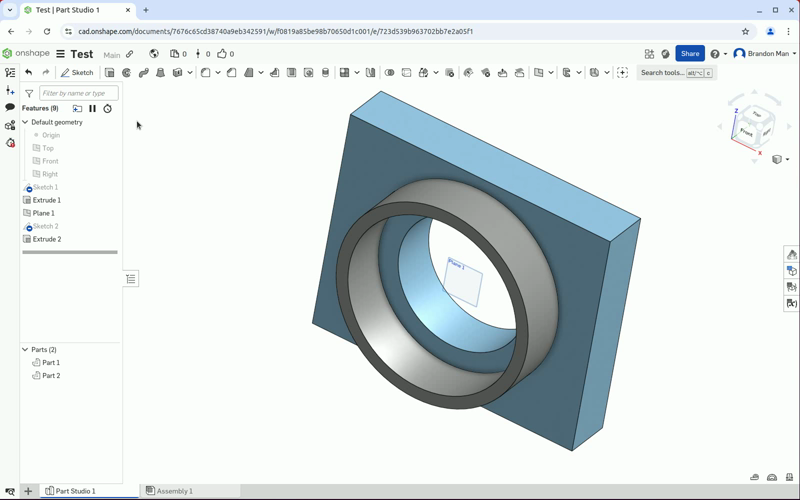
mouse_move(73, 189)
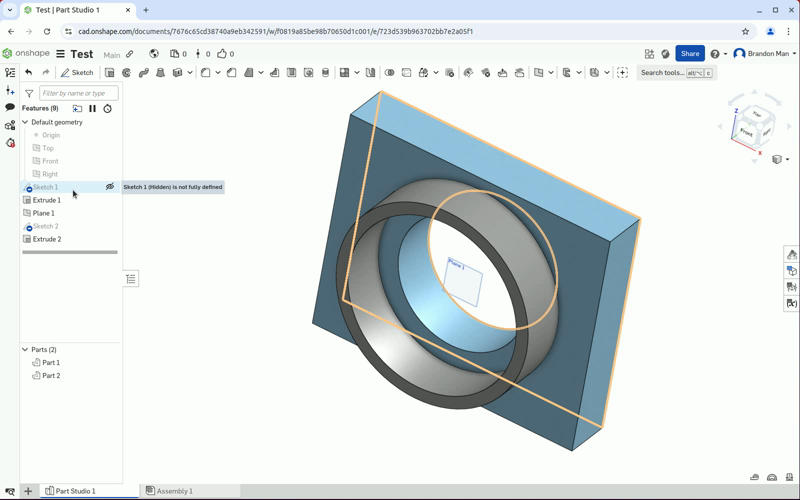
click(73, 189)